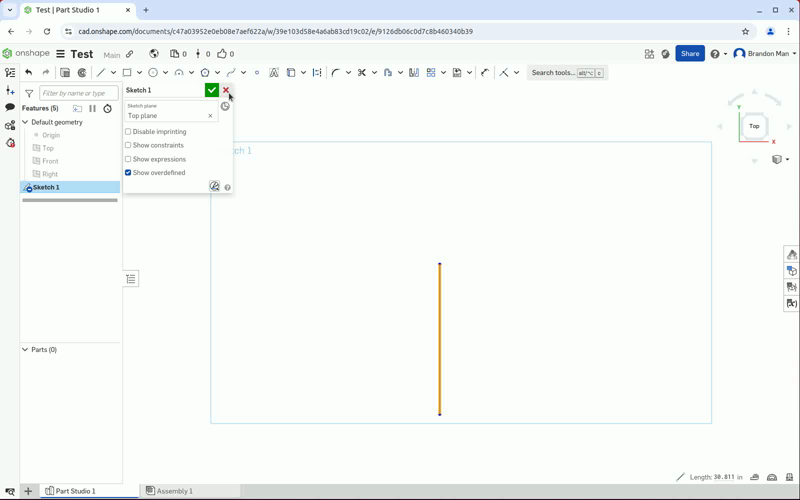
key(shift+h)
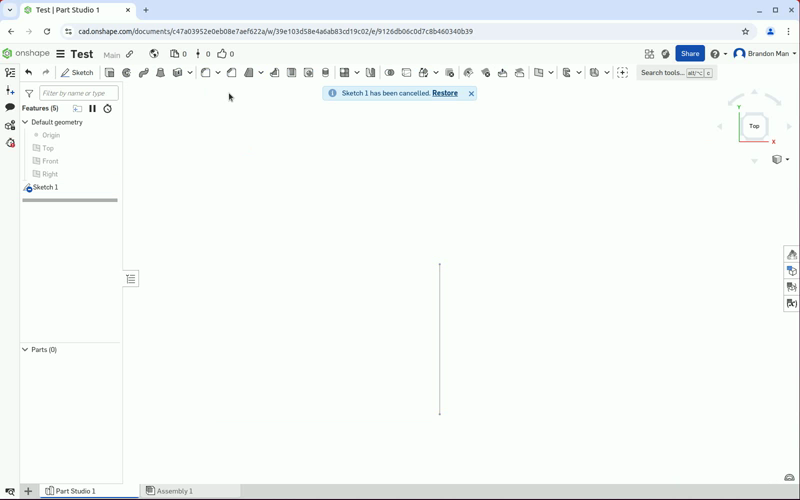
key(shift+s)
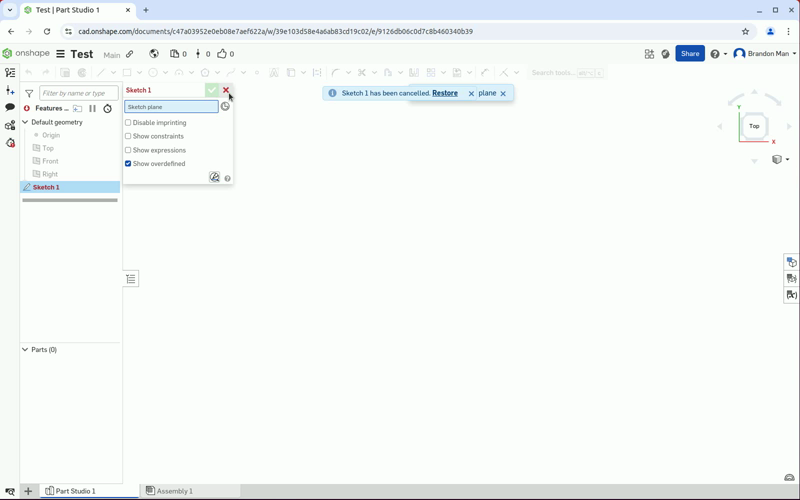
mouse_move(73, 150)
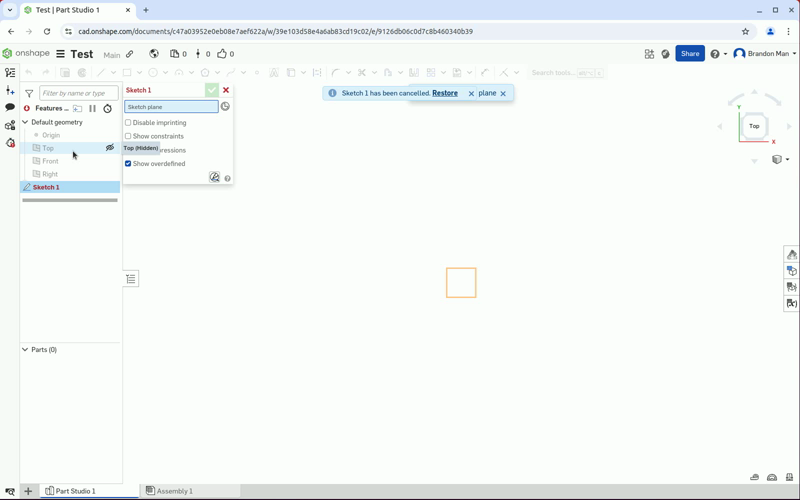
click(73, 150)
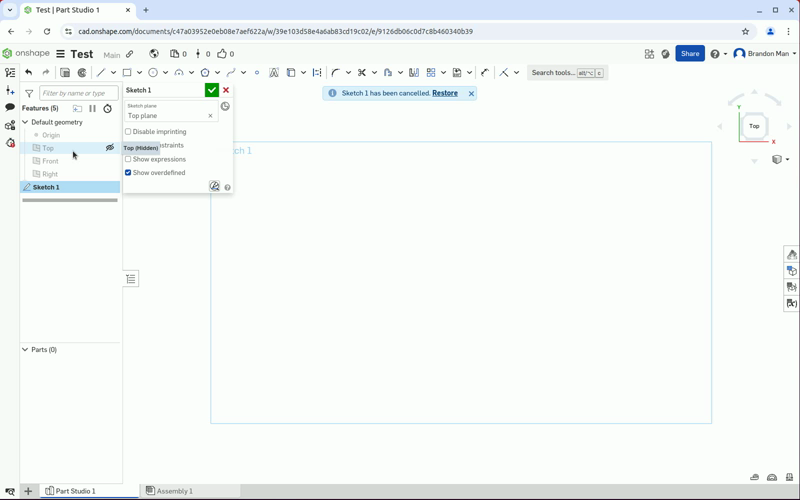
mouse_move(73, 352)
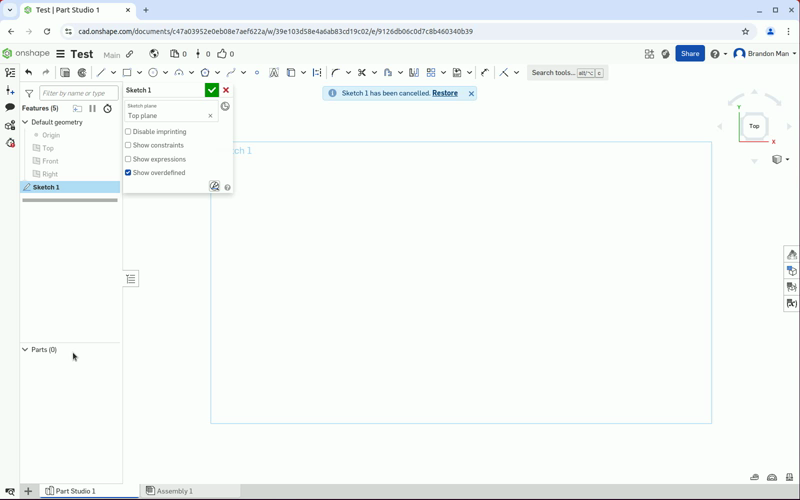
key(y)
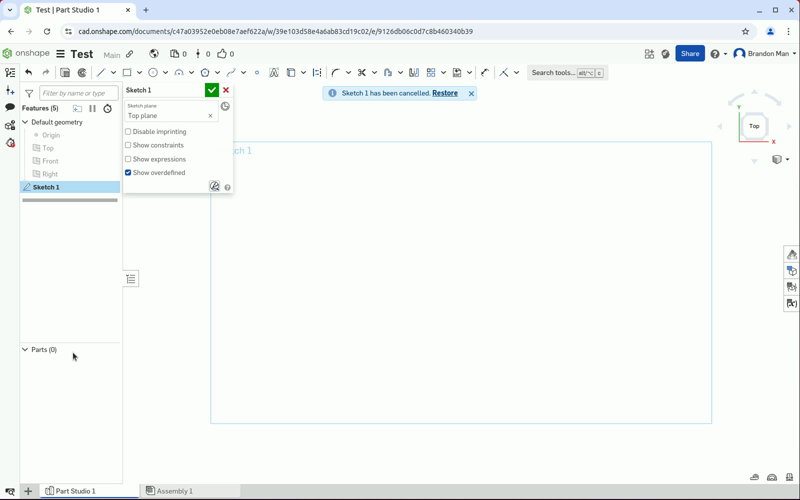
key(a)
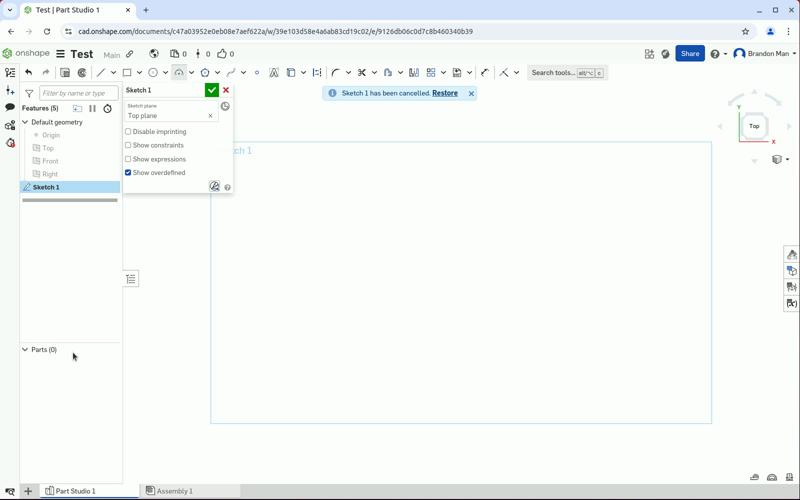
key_down(shift)
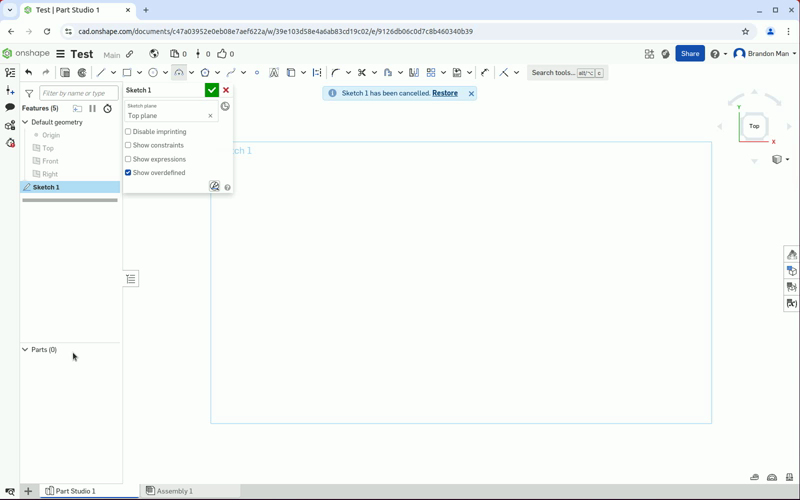
mouse_move(397, 307)
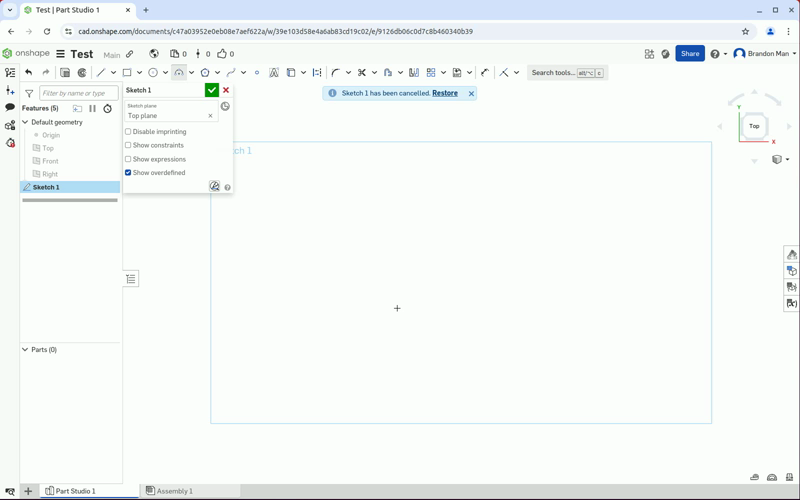
click(397, 307)
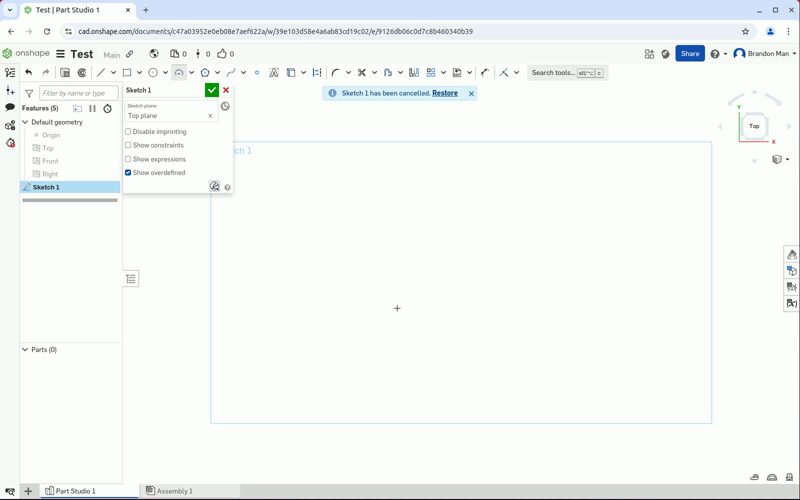
key_up(shift)
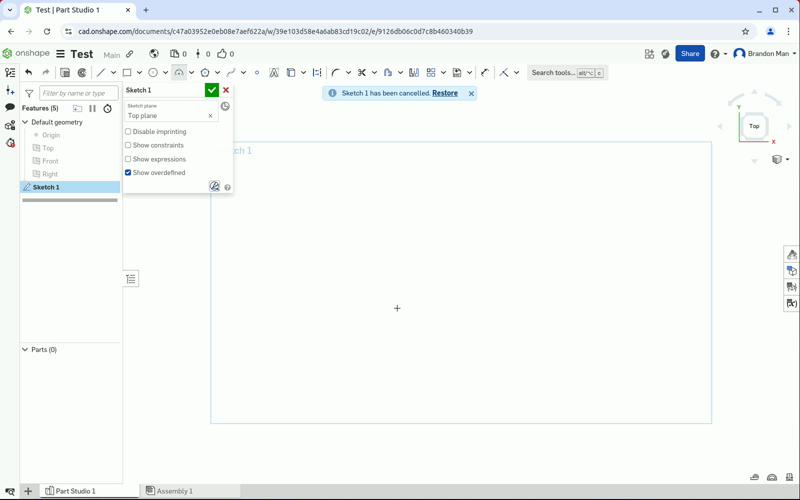
key_down(shift)
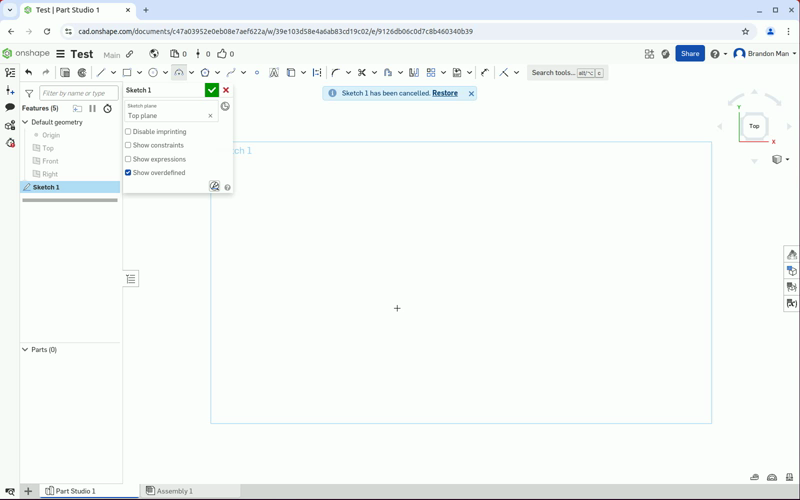
mouse_move(525, 307)
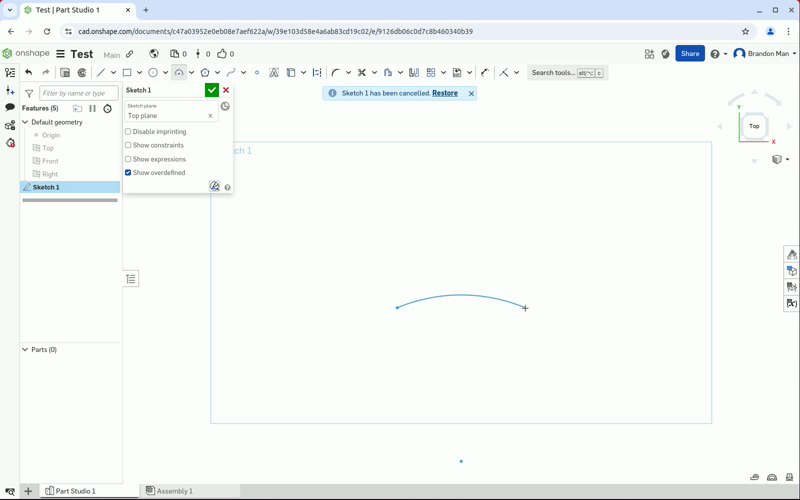
click(525, 307)
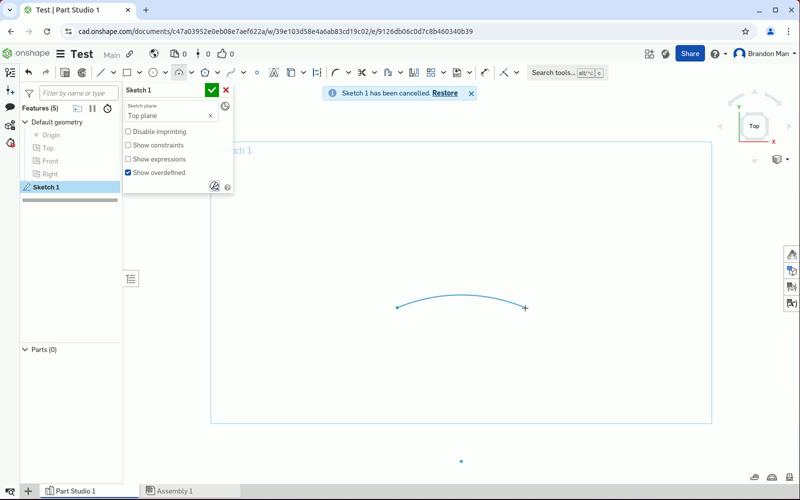
mouse_move(461, 351)
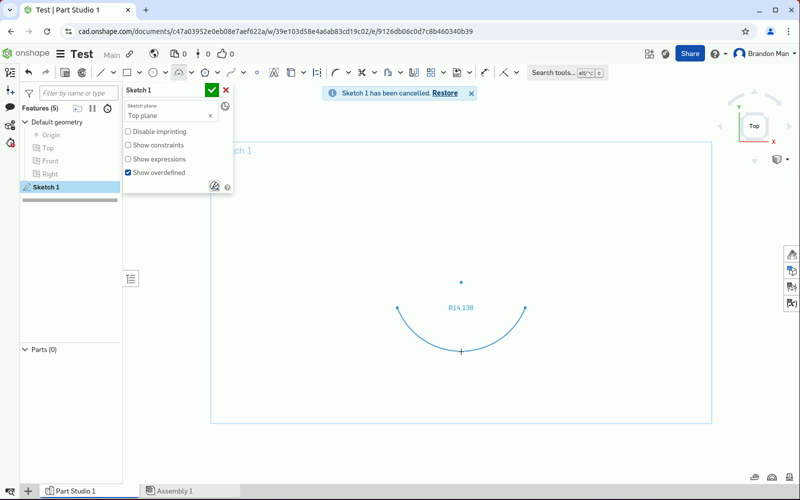
click(461, 351)
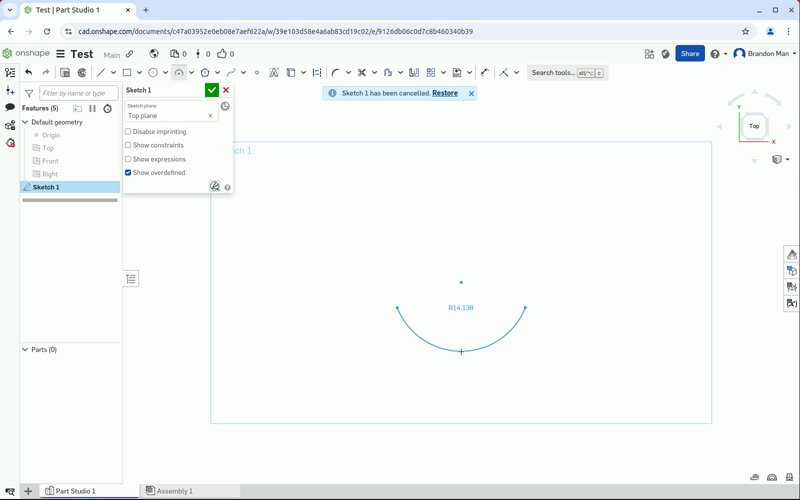
key_up(shift)
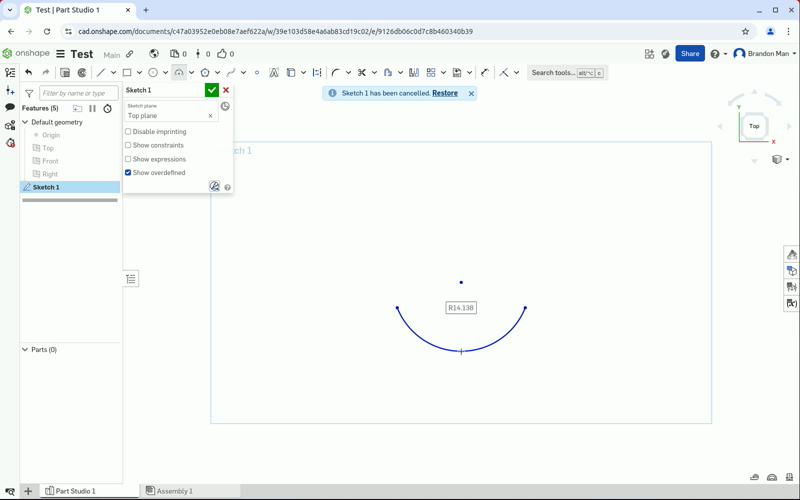
key(esc)
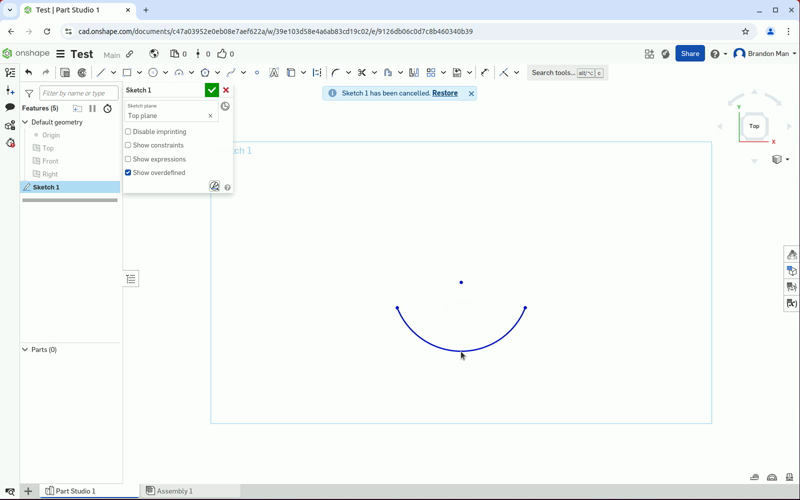
key(l)
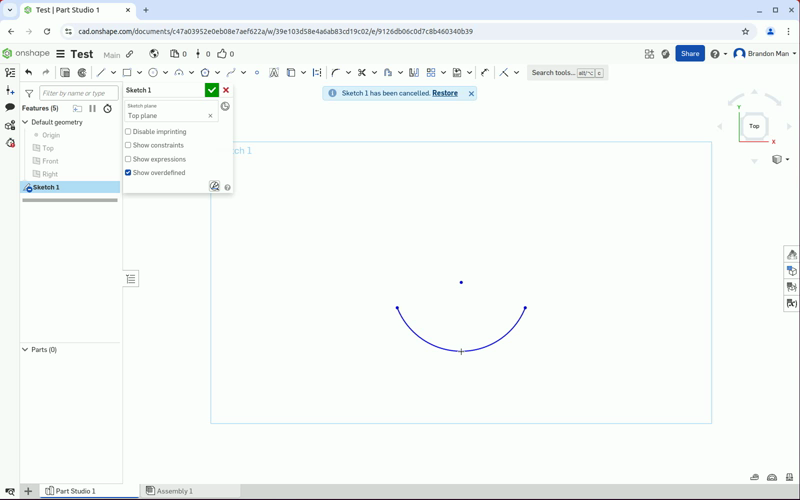
mouse_move(525, 307)
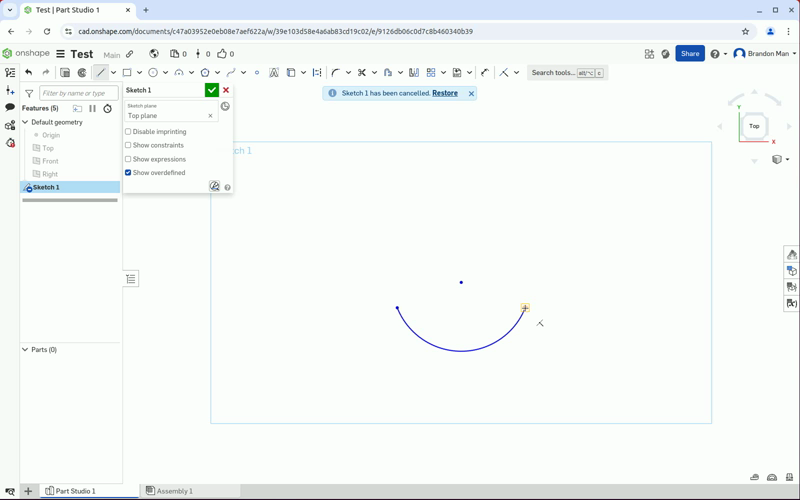
click(525, 307)
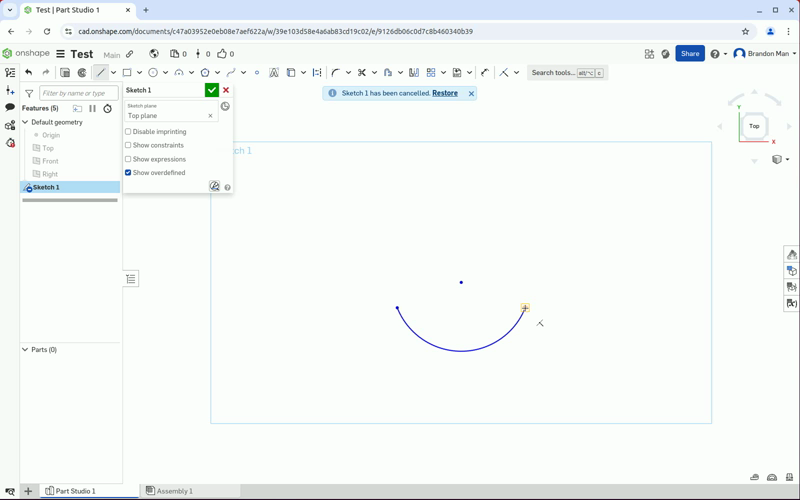
key_down(shift)
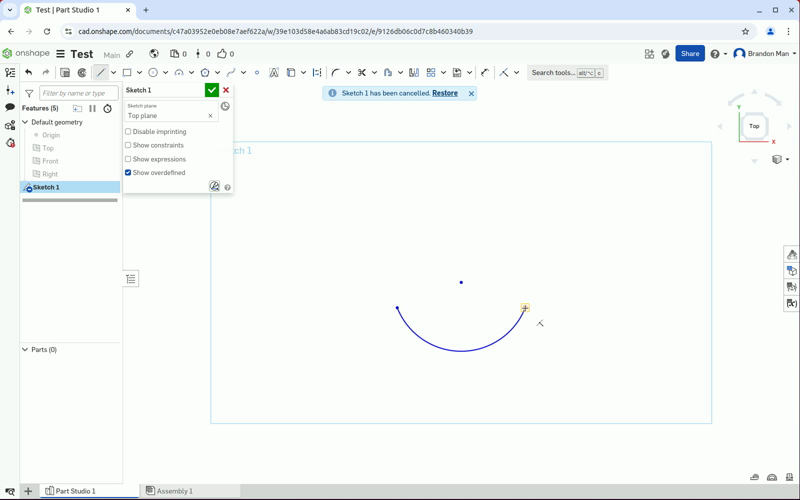
mouse_move(555, 307)
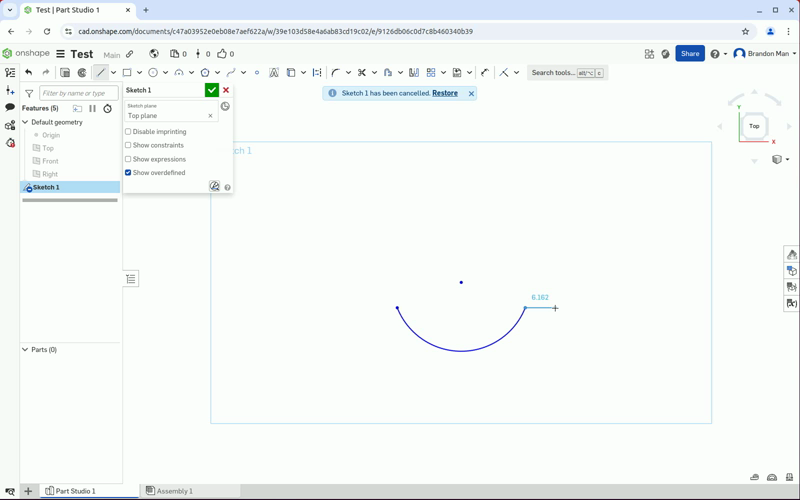
mouse_move(525, 259)
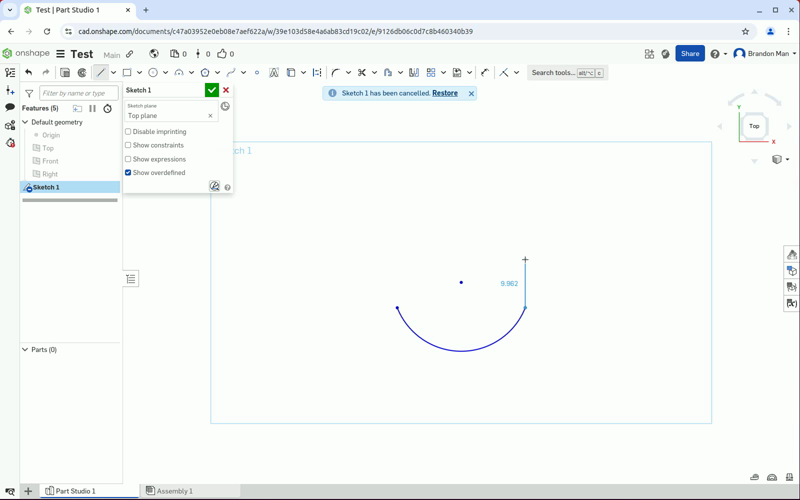
click(525, 259)
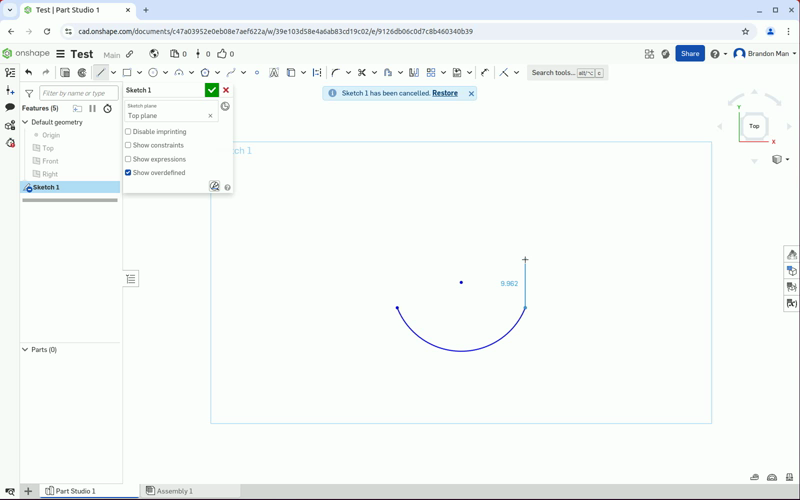
key_up(shift)
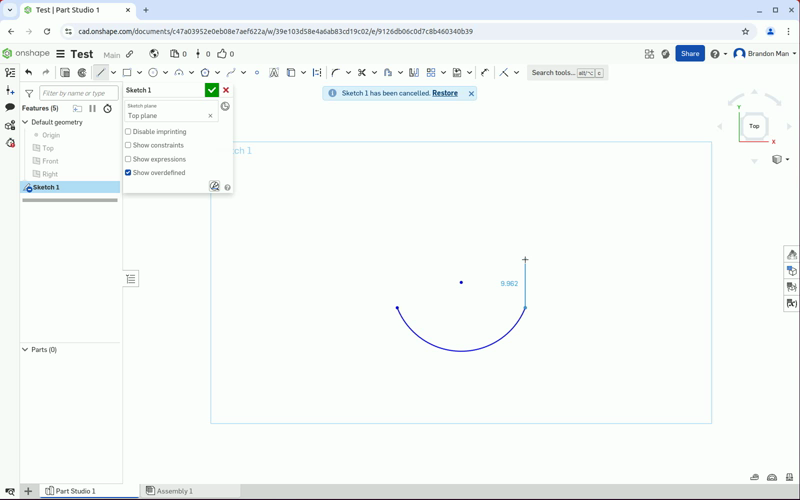
key(esc)
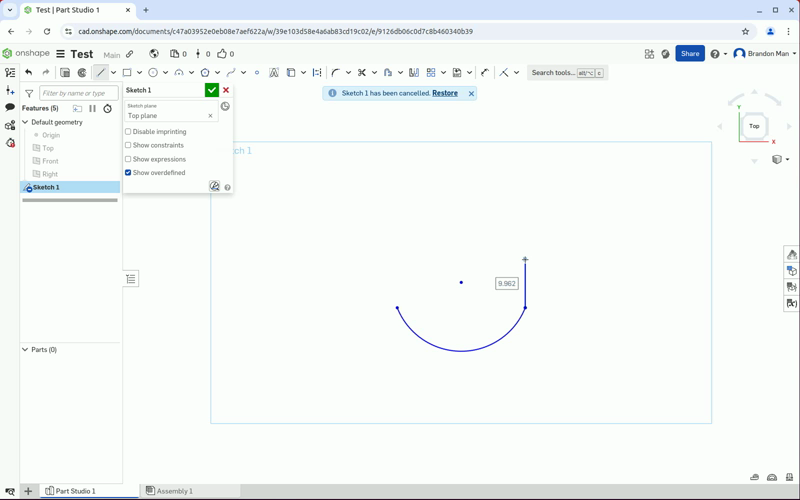
key(a)
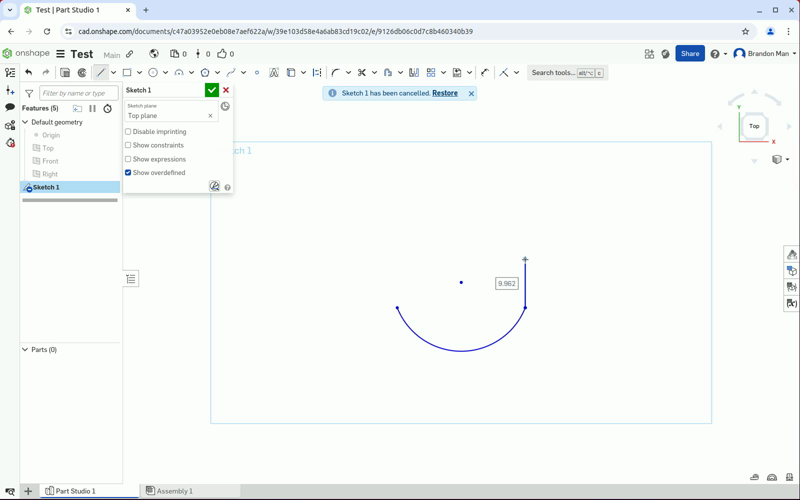
mouse_move(525, 259)
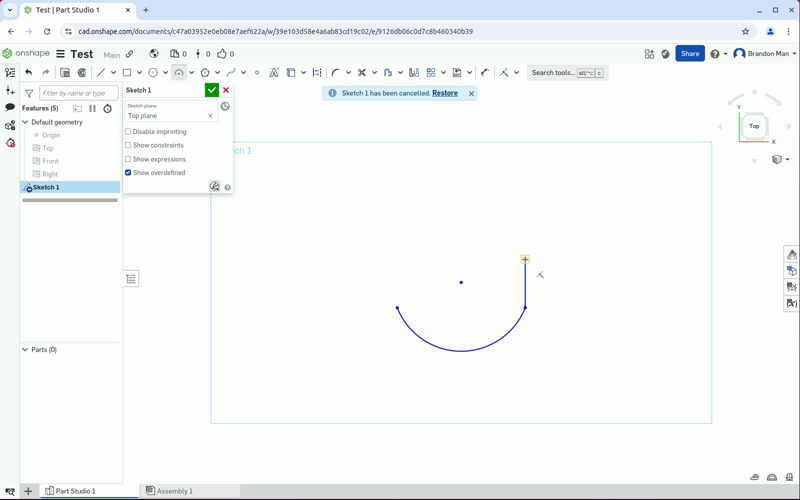
click(525, 259)
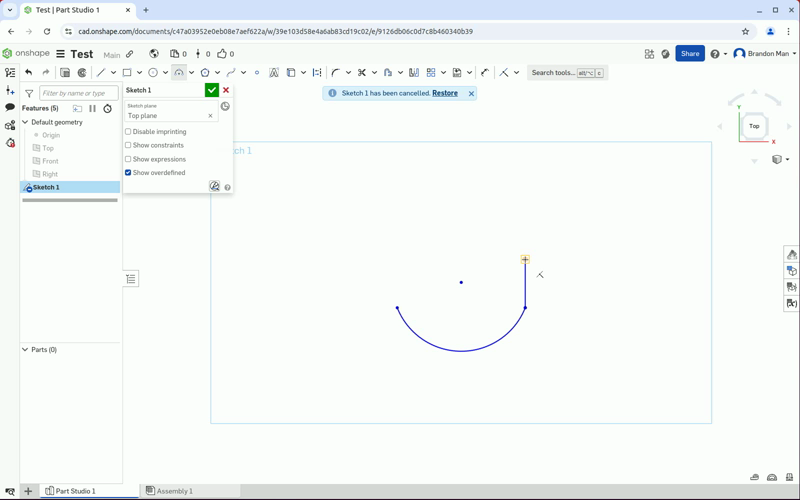
key_down(shift)
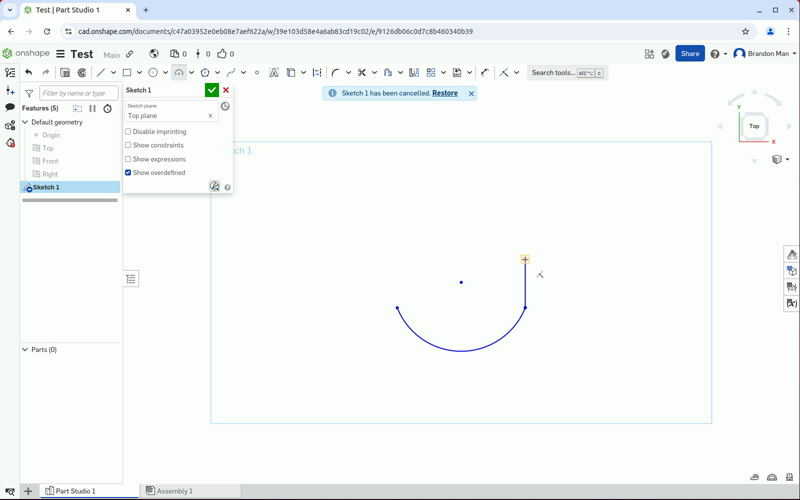
mouse_move(397, 259)
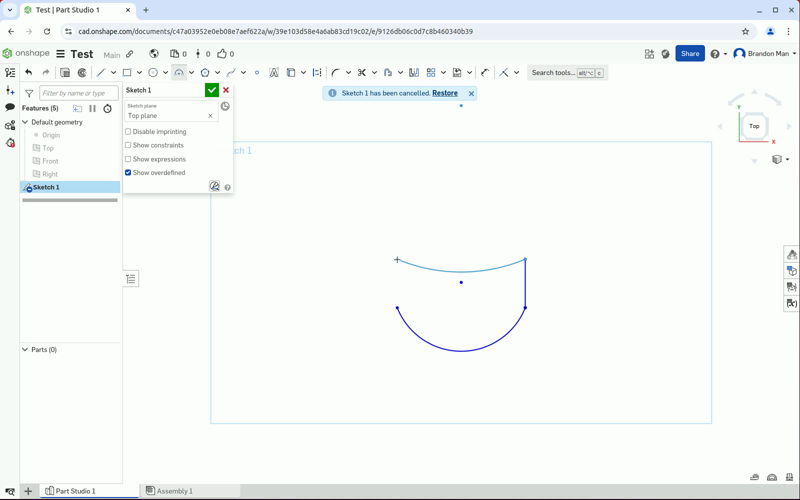
click(397, 259)
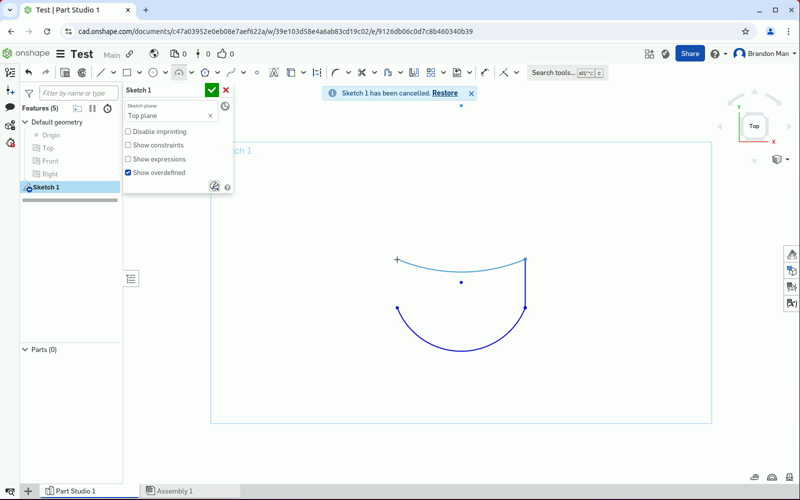
mouse_move(461, 215)
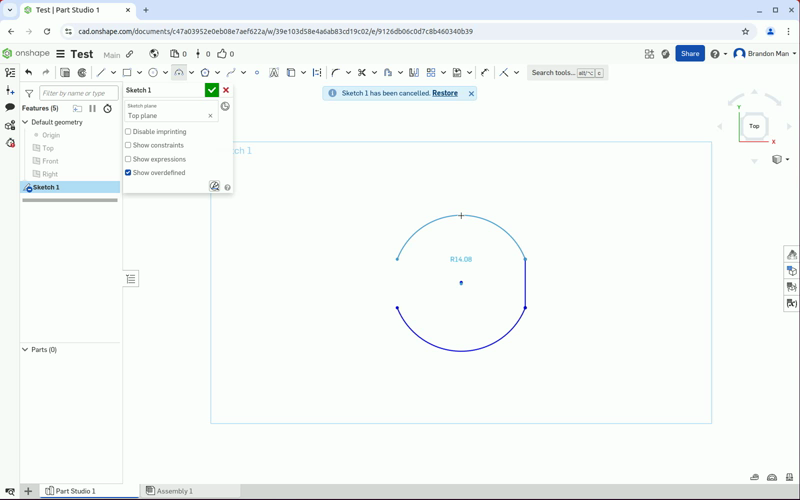
click(461, 215)
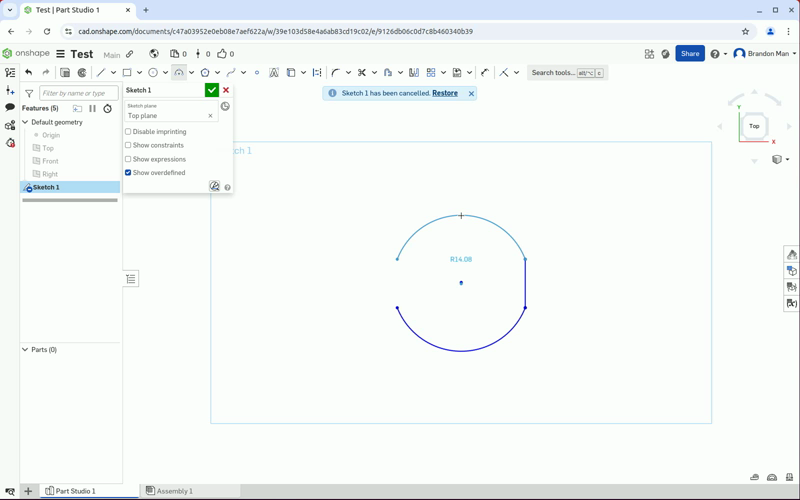
key_up(shift)
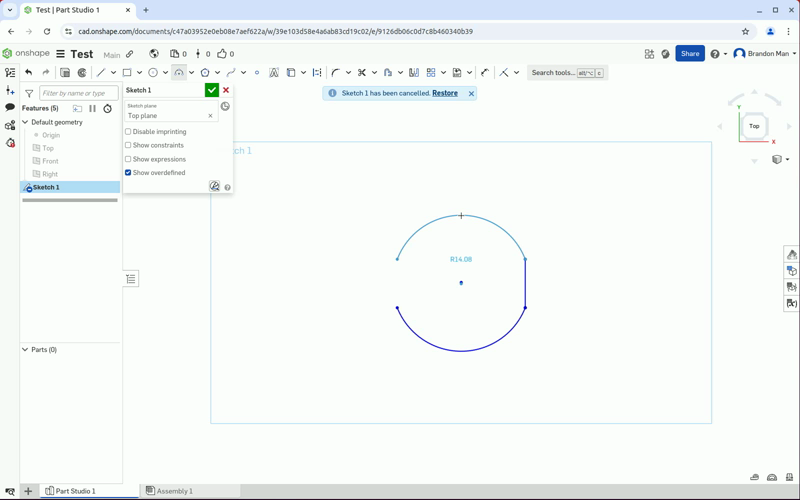
key(esc)
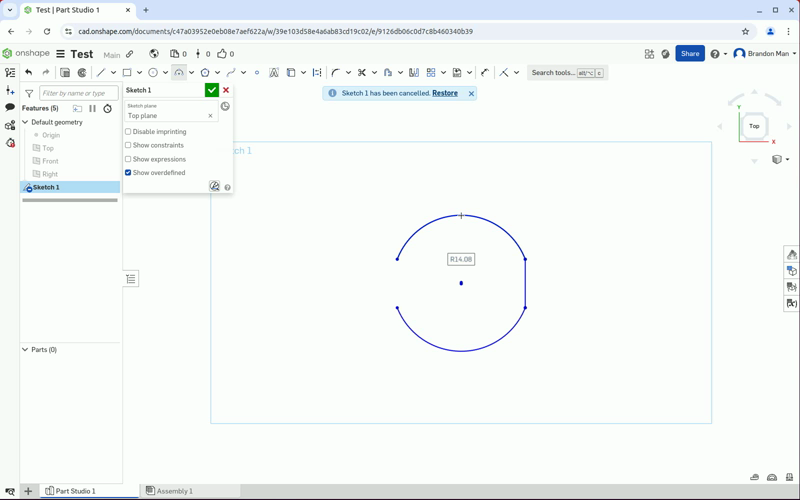
key(l)
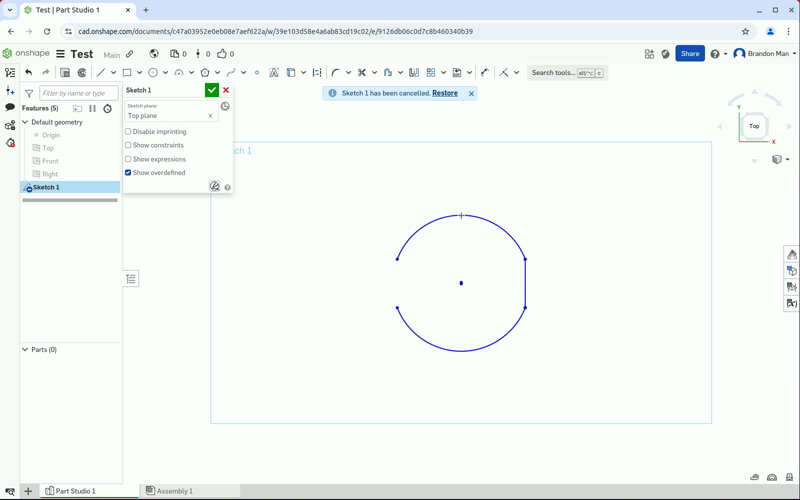
mouse_move(397, 259)
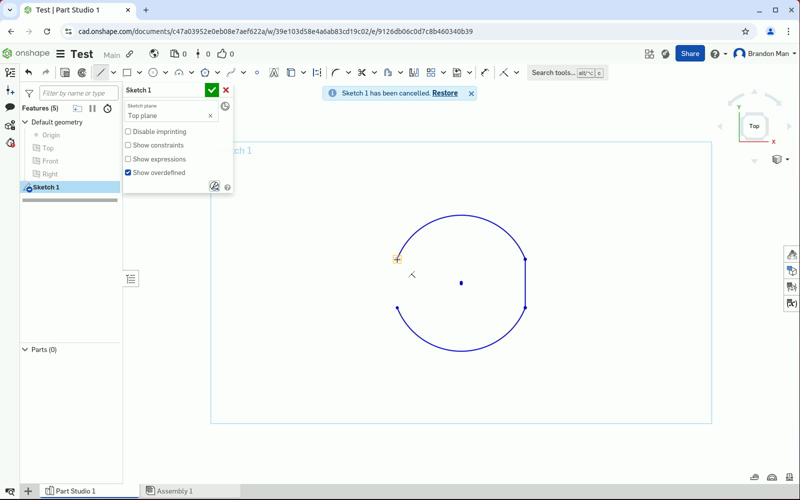
click(397, 259)
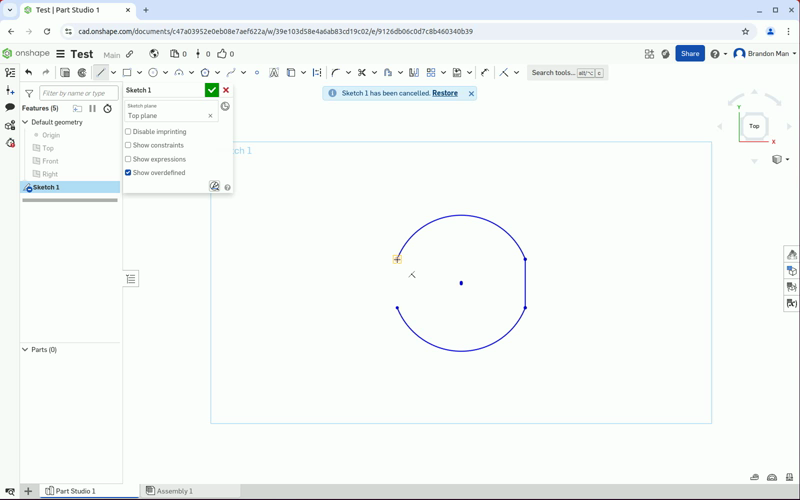
mouse_move(427, 259)
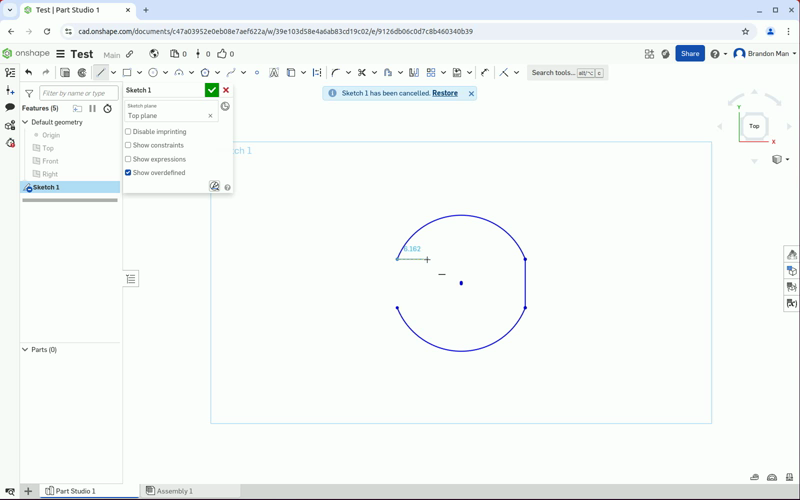
key_down(shift)
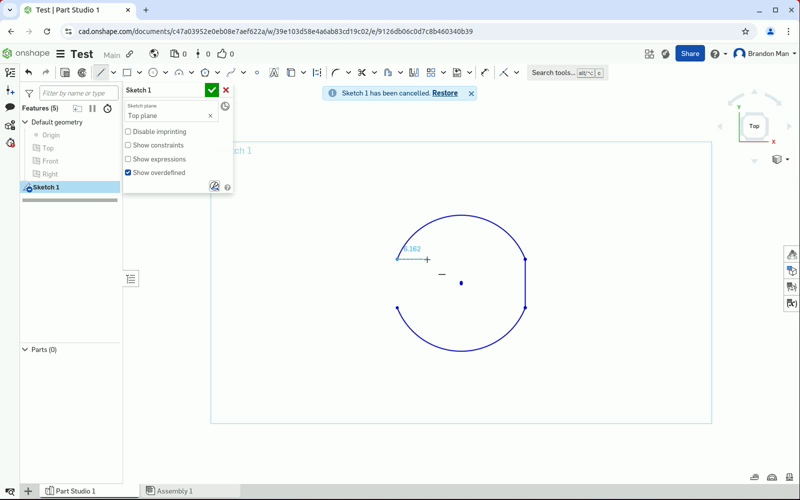
mouse_move(397, 307)
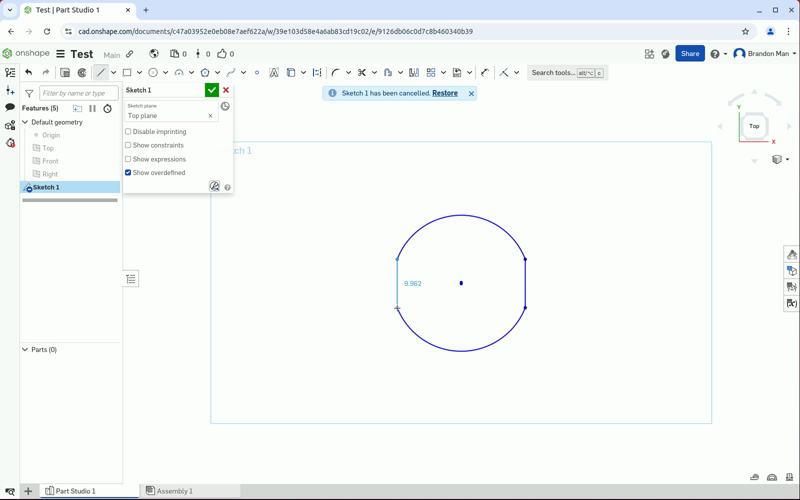
key_up(shift)
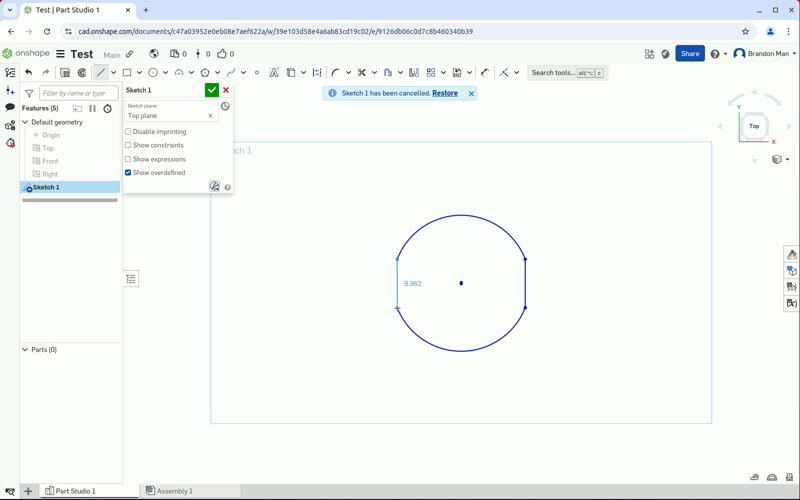
click(397, 307)
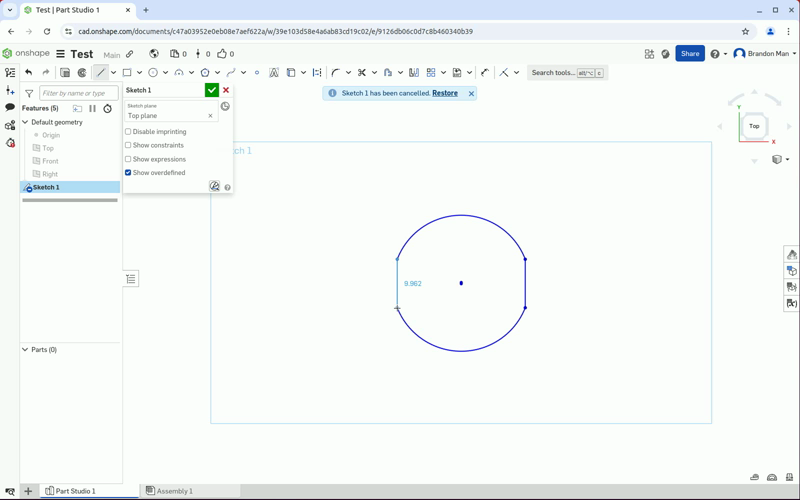
key(esc)
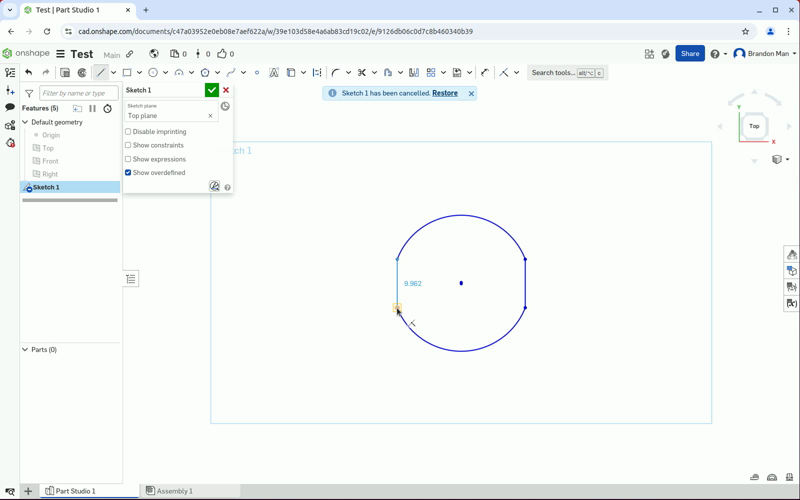
mouse_move(420, 284)
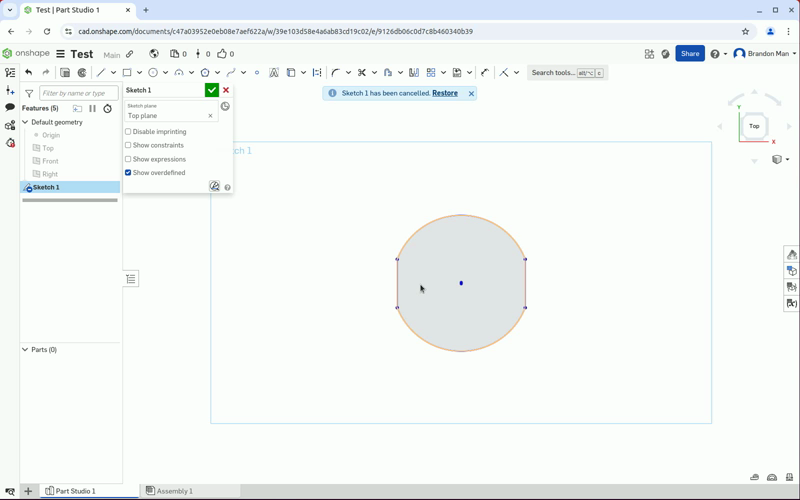
click(420, 284)
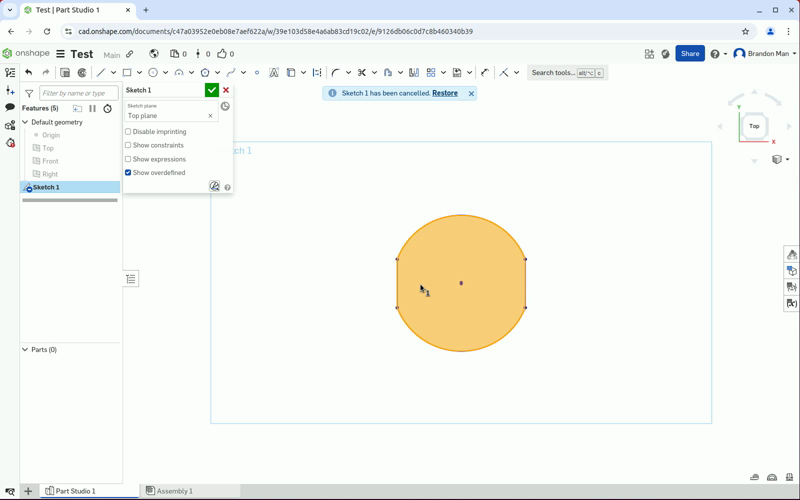
mouse_move(73, 352)
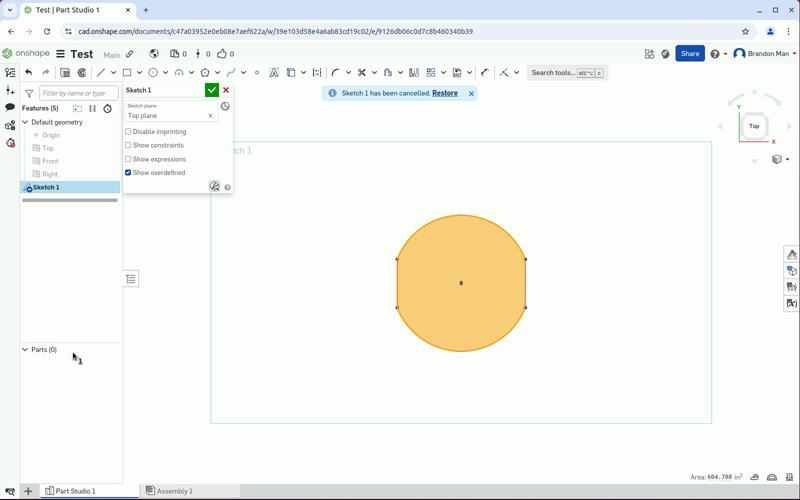
key(shift+y)
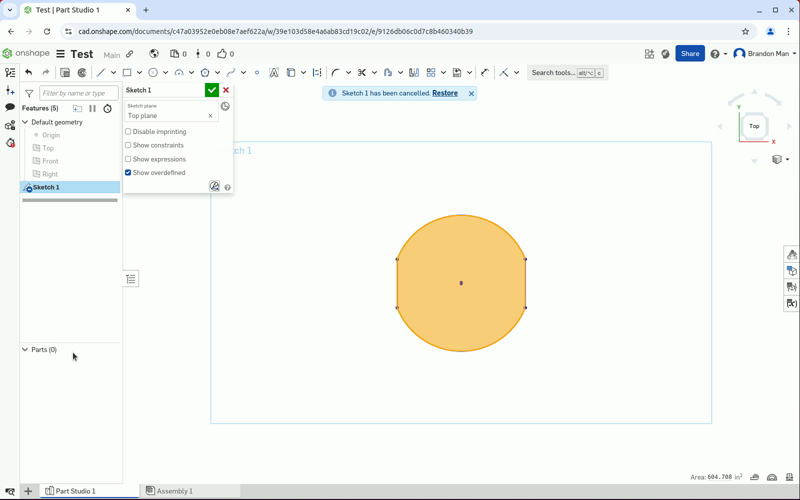
key(shift+e)
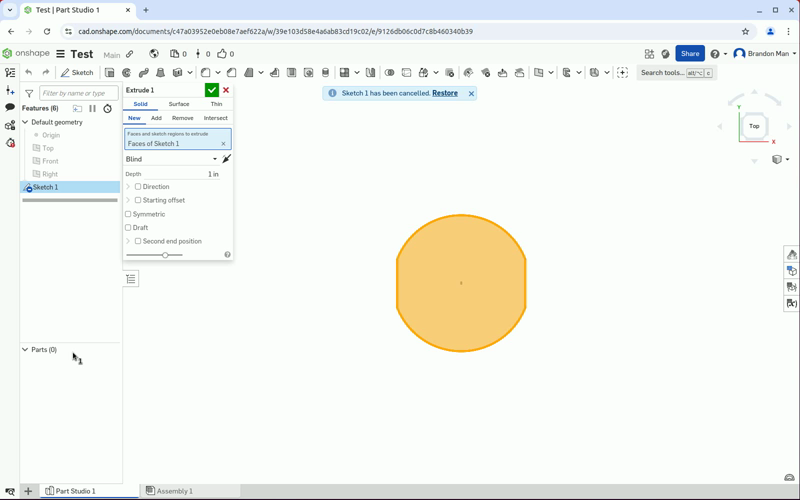
mouse_move(143, 106)
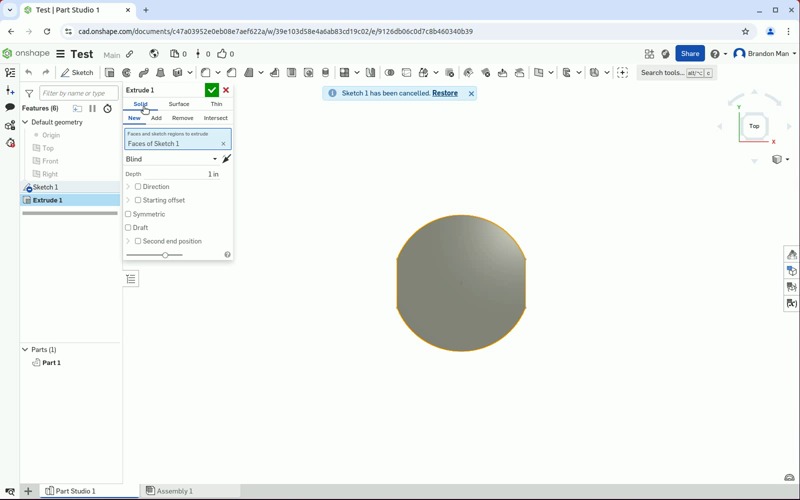
click(143, 106)
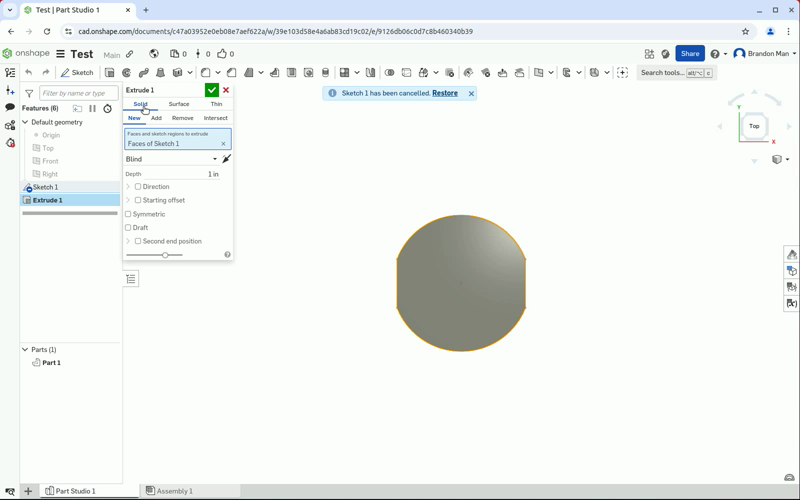
mouse_move(137, 120)
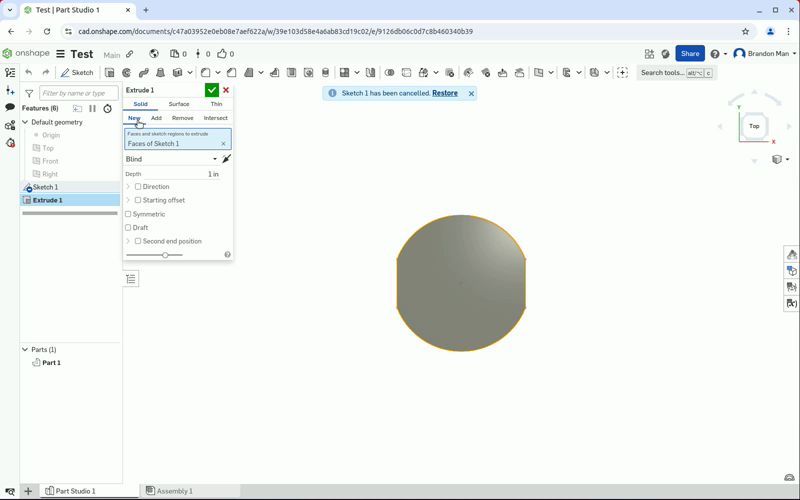
click(137, 120)
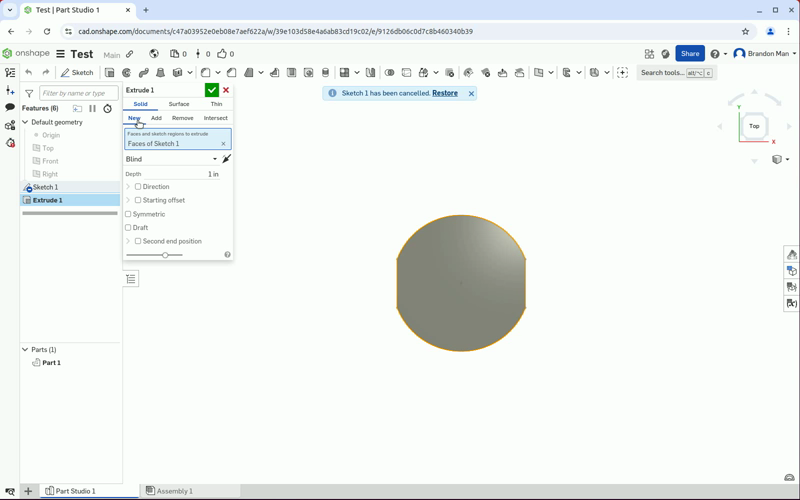
key(tab, 4)
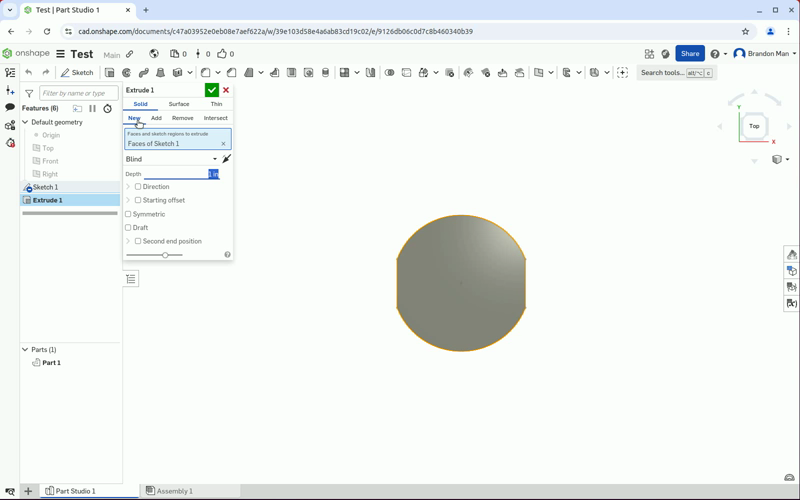
text(23.108)
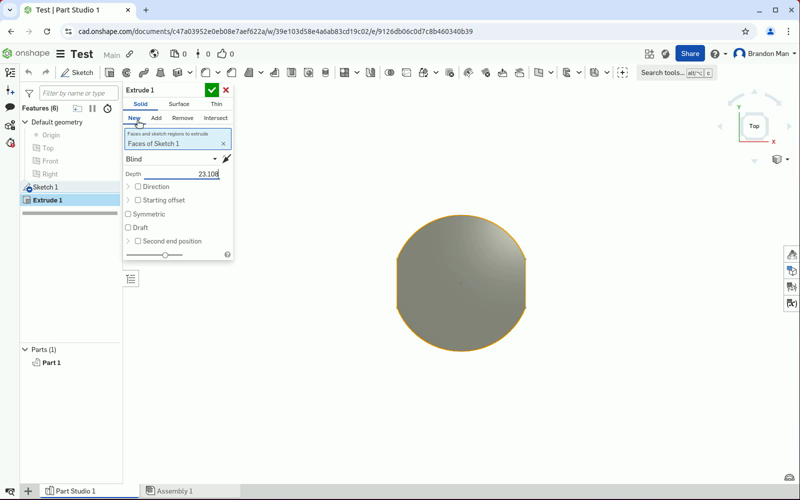
key(enter)
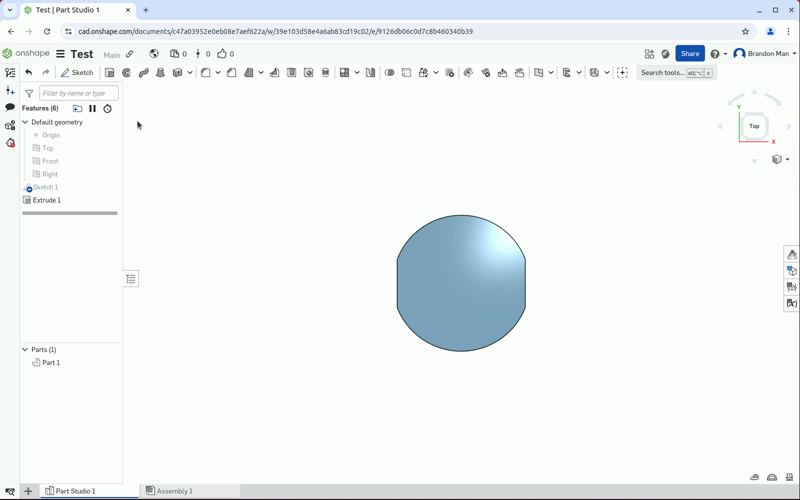
key(shift+h)
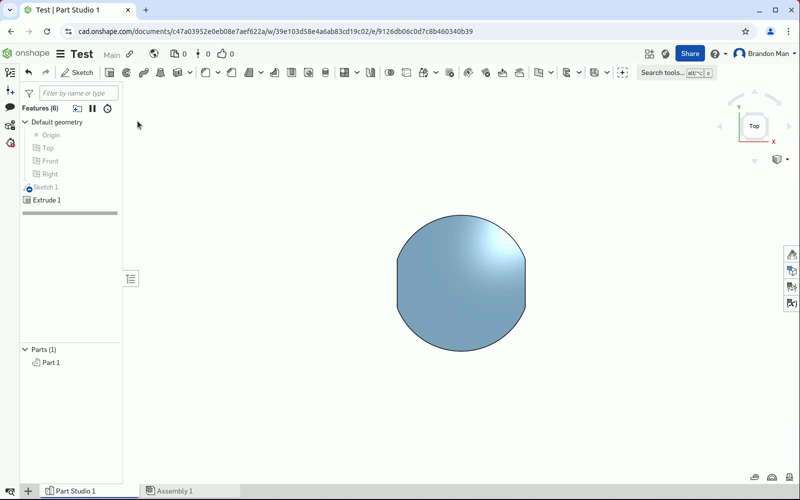
key(shift+h)
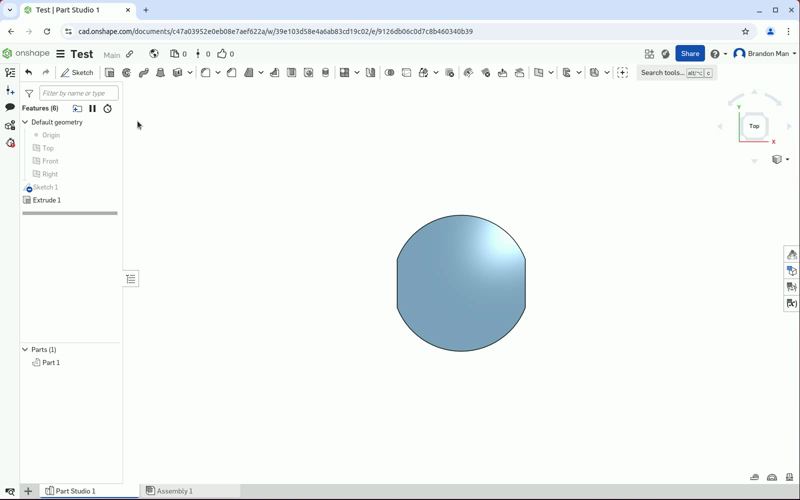
mouse_move(73, 189)
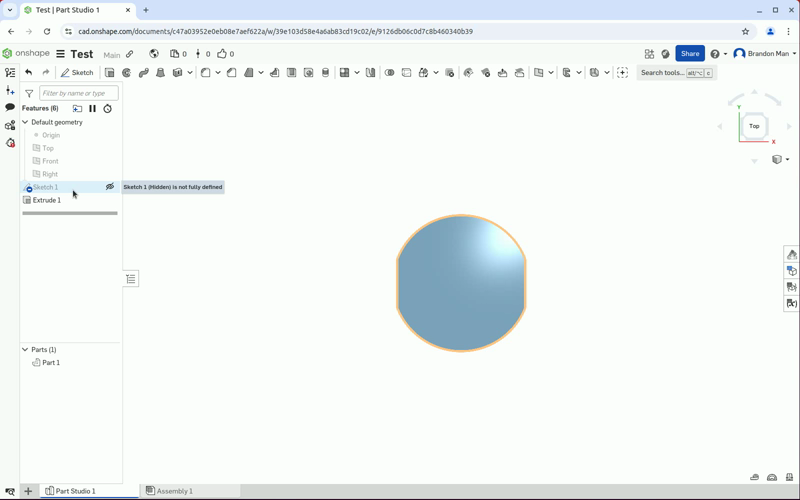
click(73, 189)
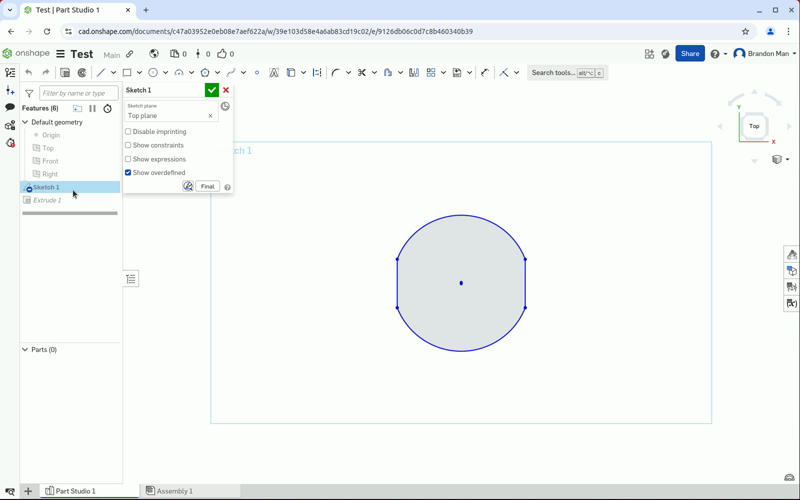
mouse_move(229, 92)
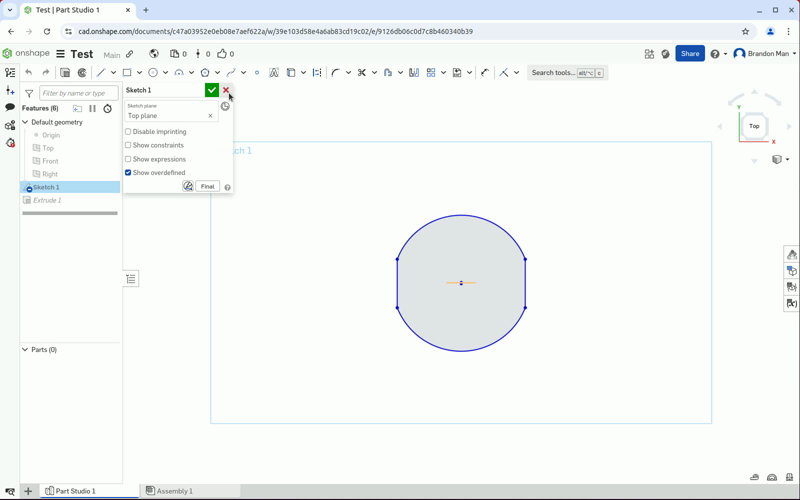
click(229, 92)
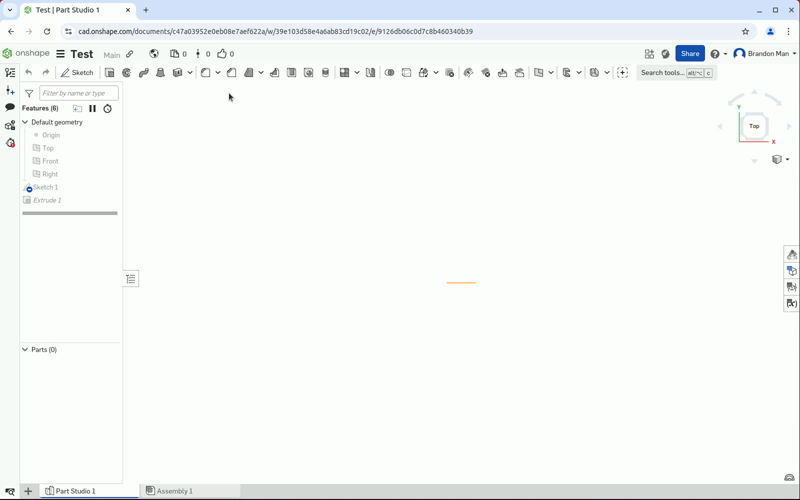
mouse_move(541, 75)
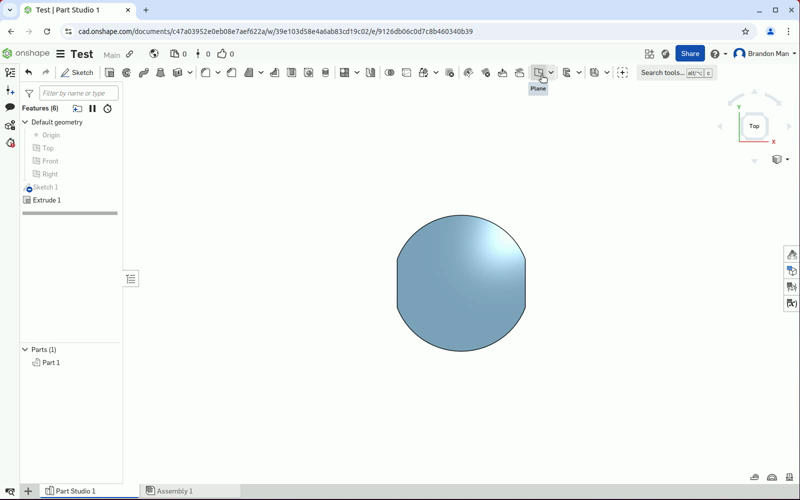
click(541, 75)
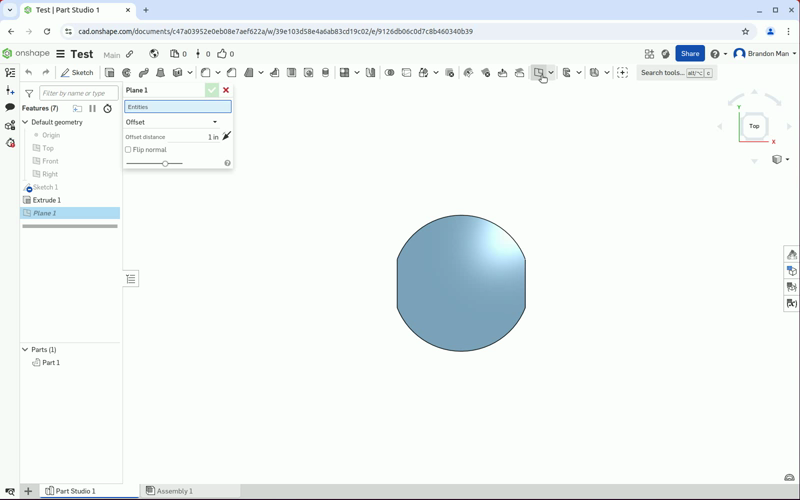
mouse_move(73, 150)
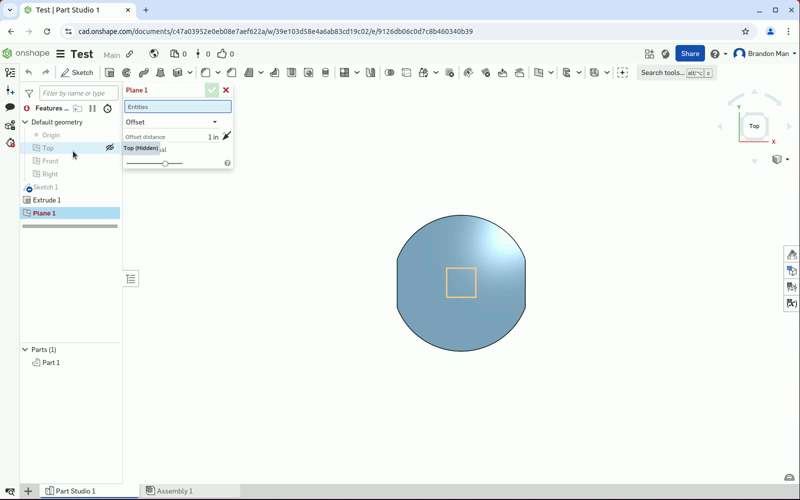
click(73, 150)
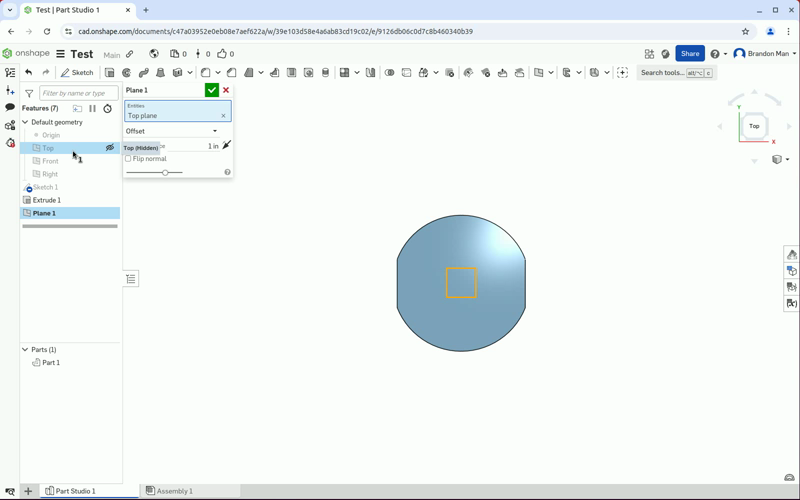
key(tab, 2)
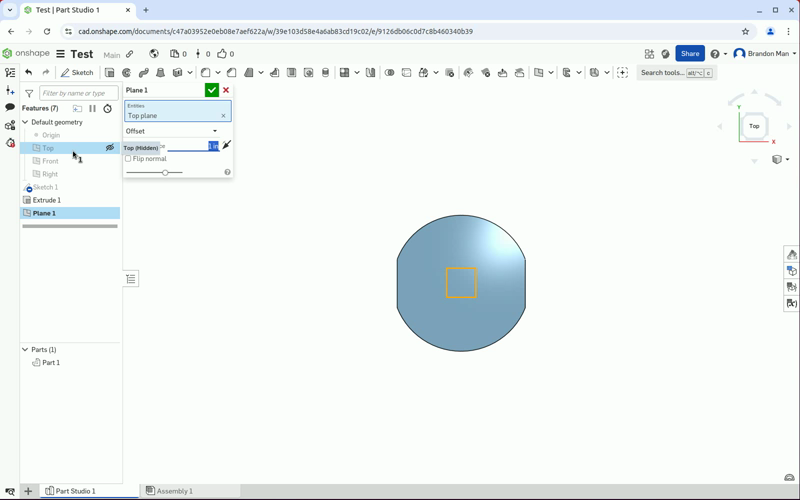
text(23.108)
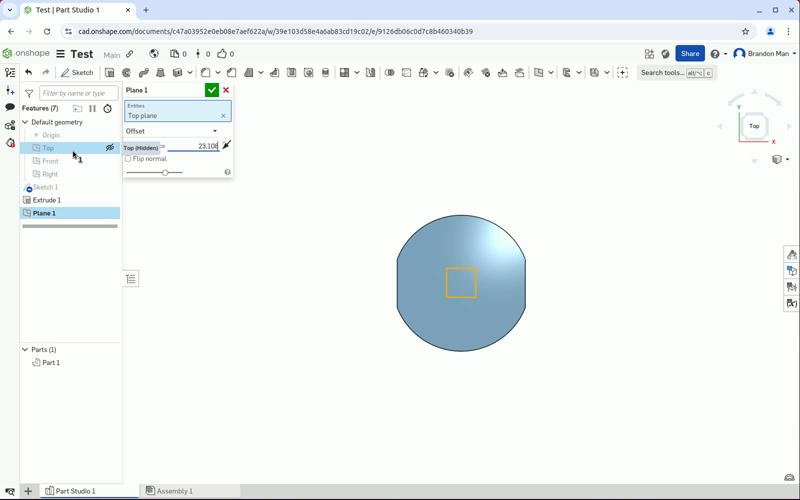
key(enter, 2)
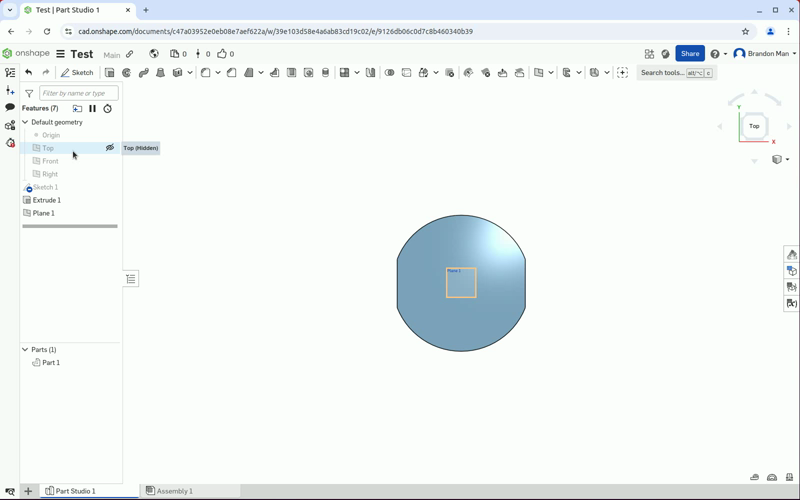
key(shift+s)
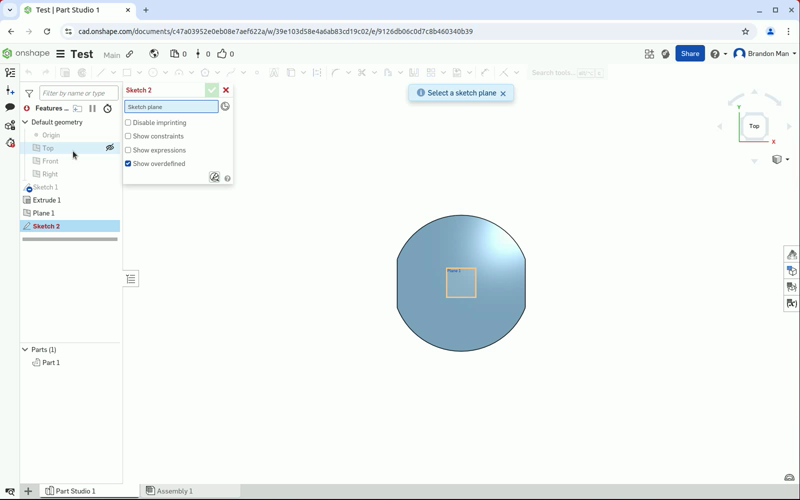
mouse_move(73, 215)
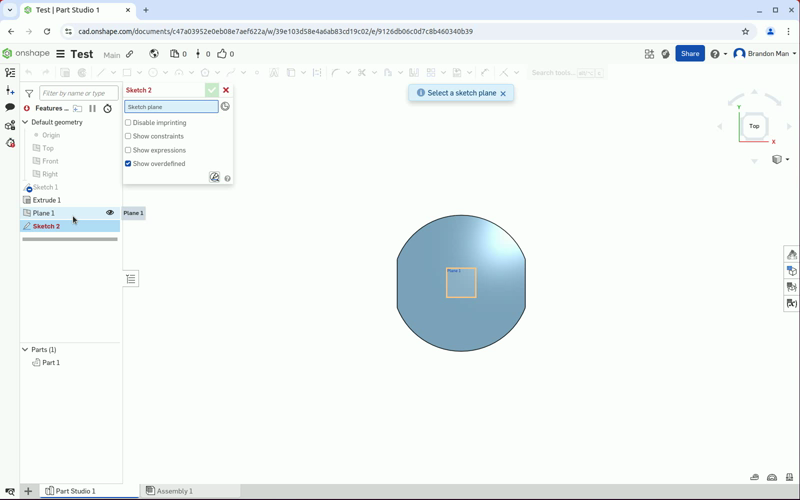
click(73, 215)
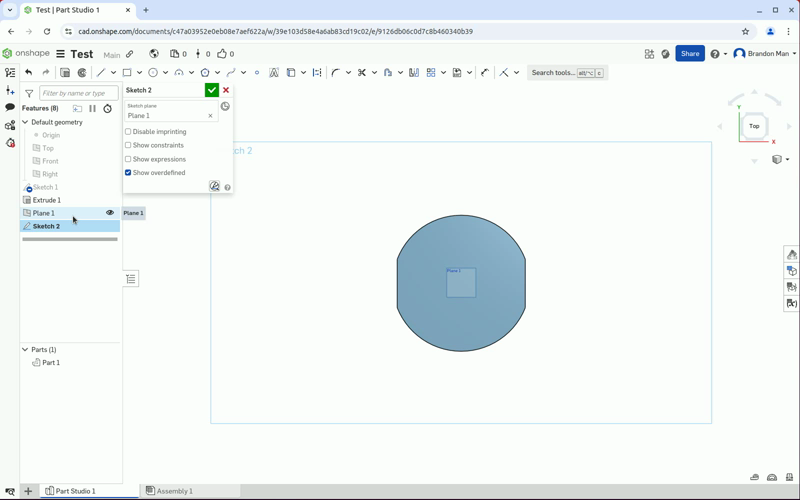
mouse_move(73, 352)
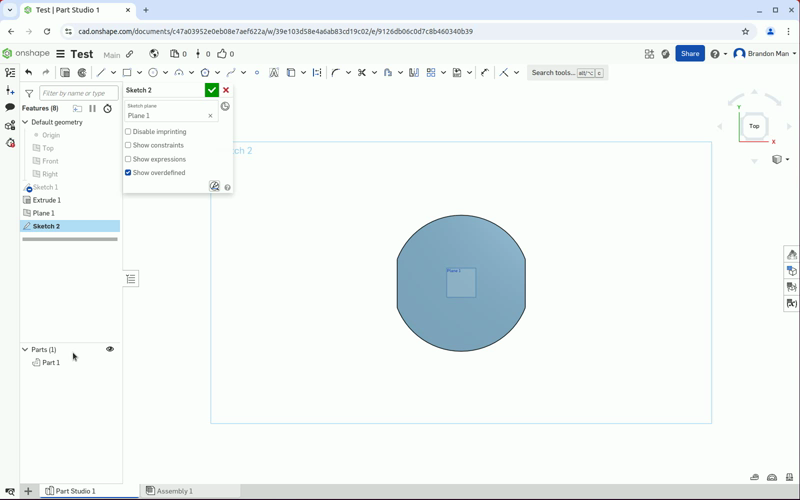
key(y)
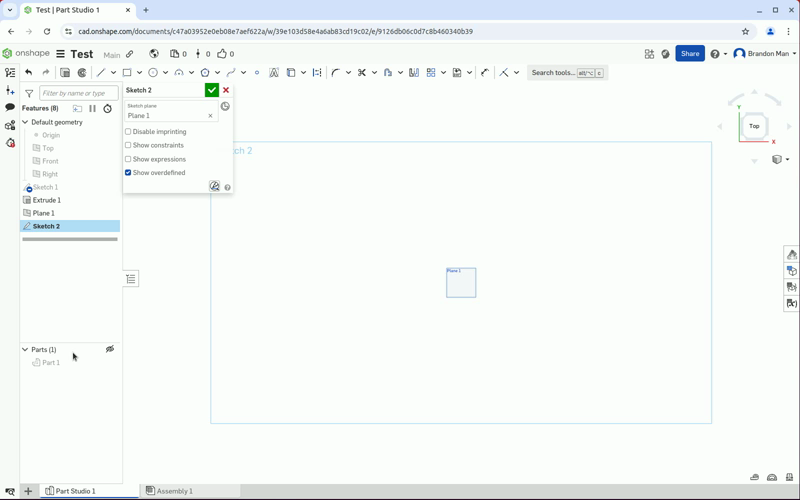
key(c)
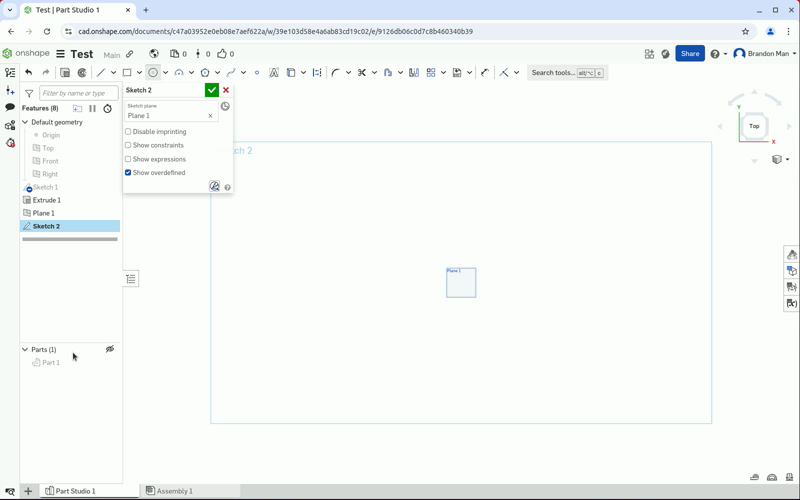
key_down(shift)
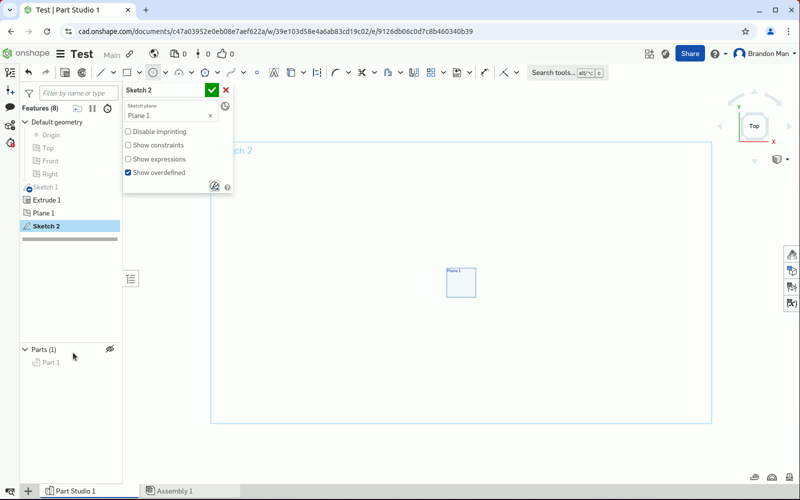
mouse_move(461, 282)
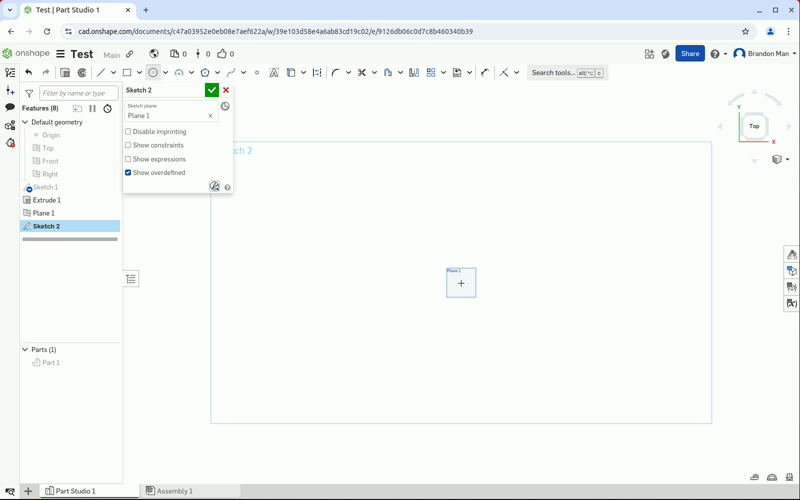
click(461, 282)
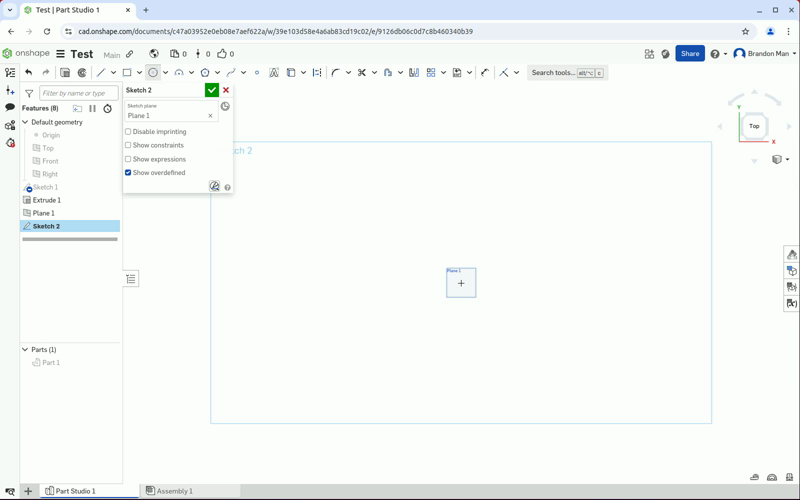
key_up(shift)
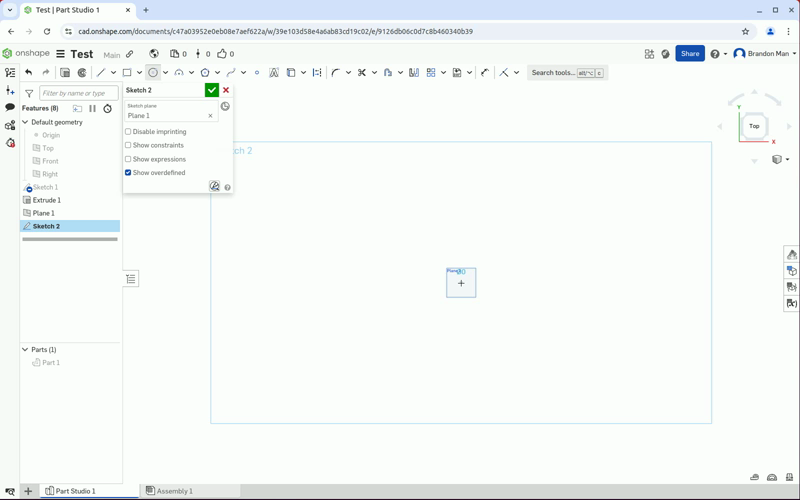
mouse_move(521, 282)
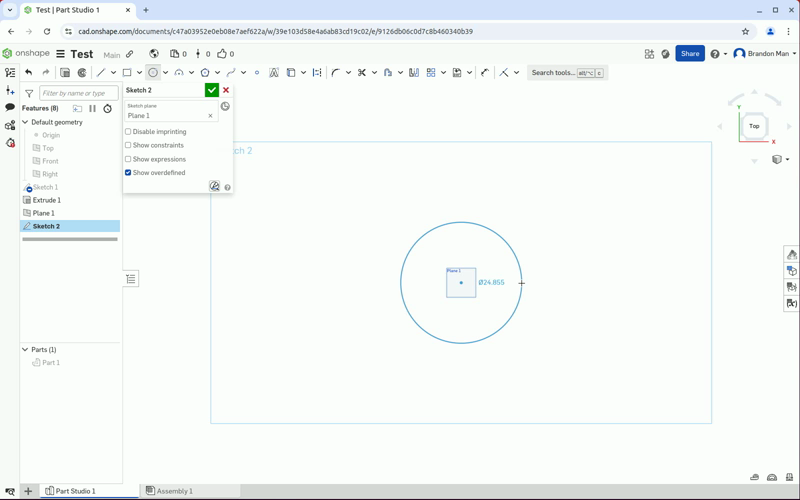
click(521, 282)
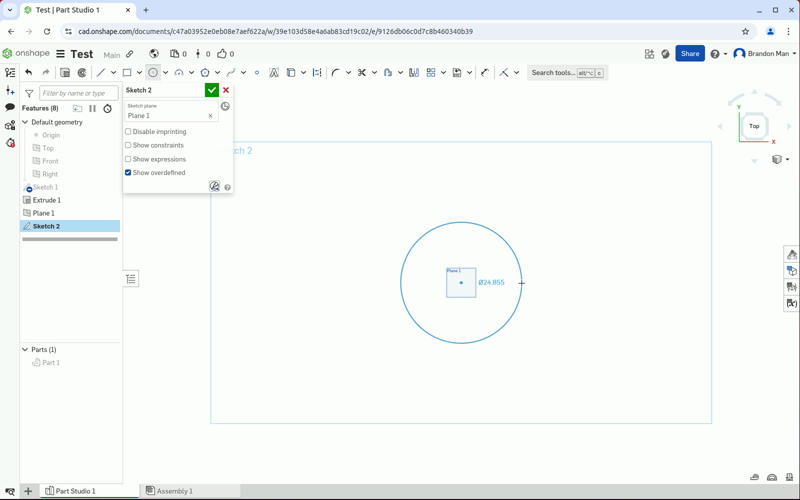
key(esc)
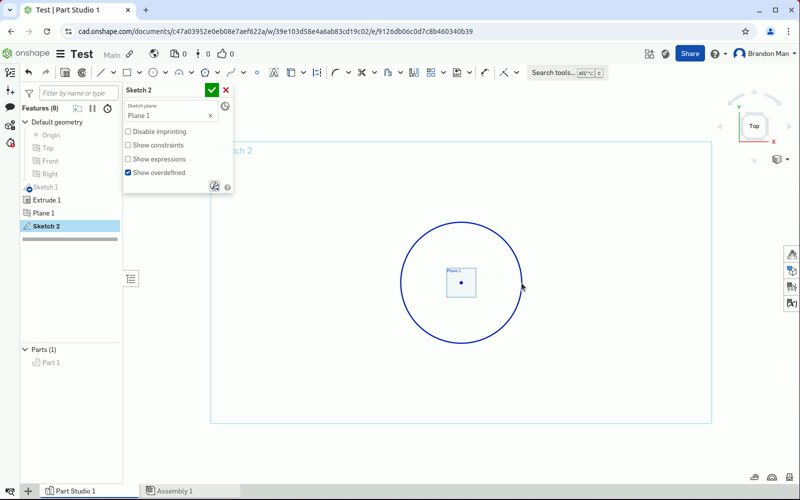
mouse_move(413, 291)
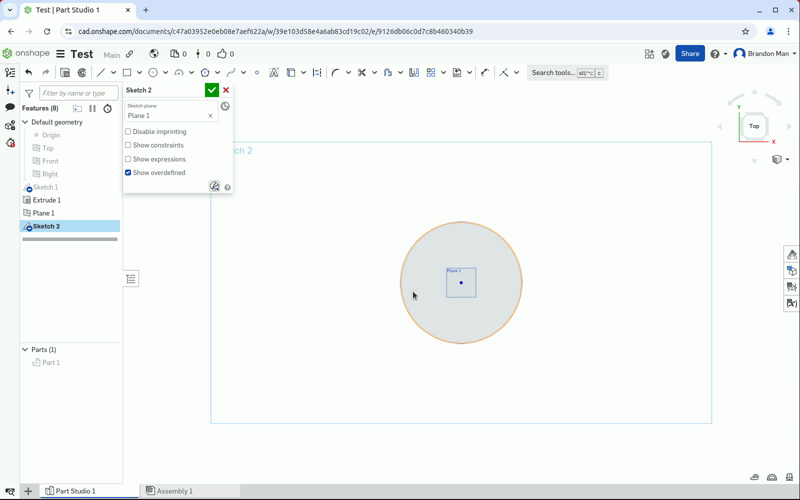
click(413, 291)
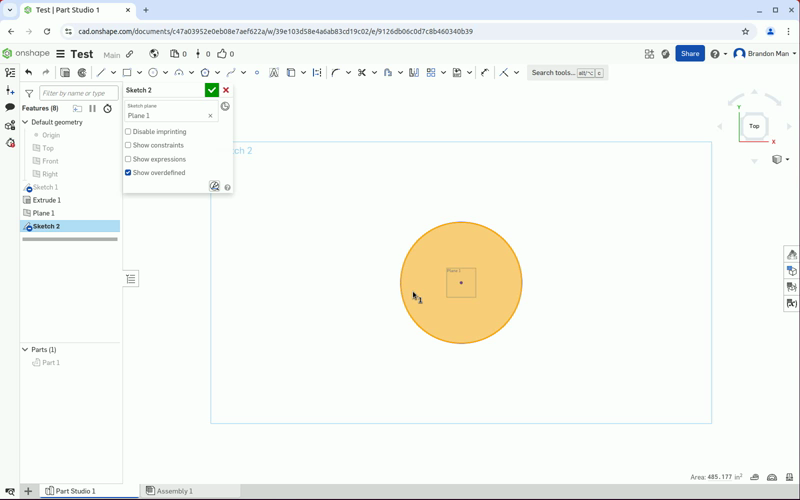
mouse_move(73, 352)
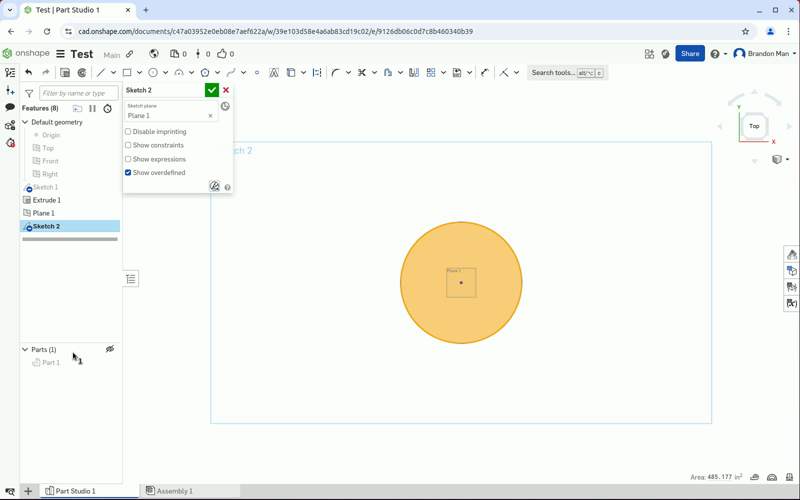
key(shift+y)
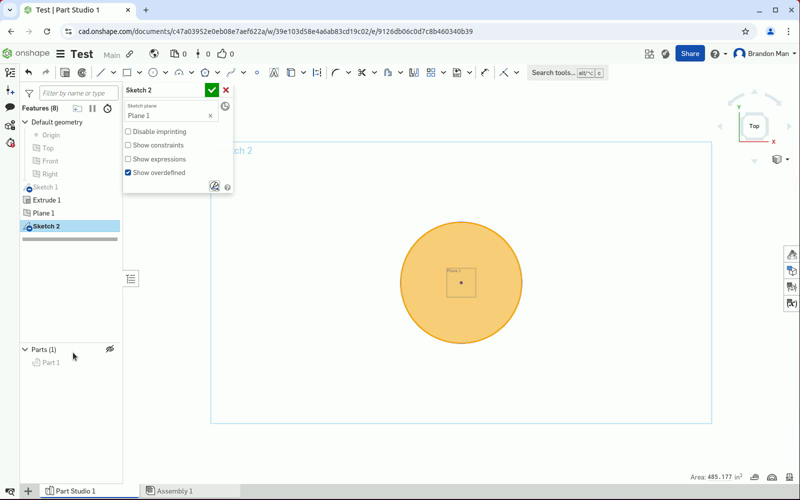
key(shift+e)
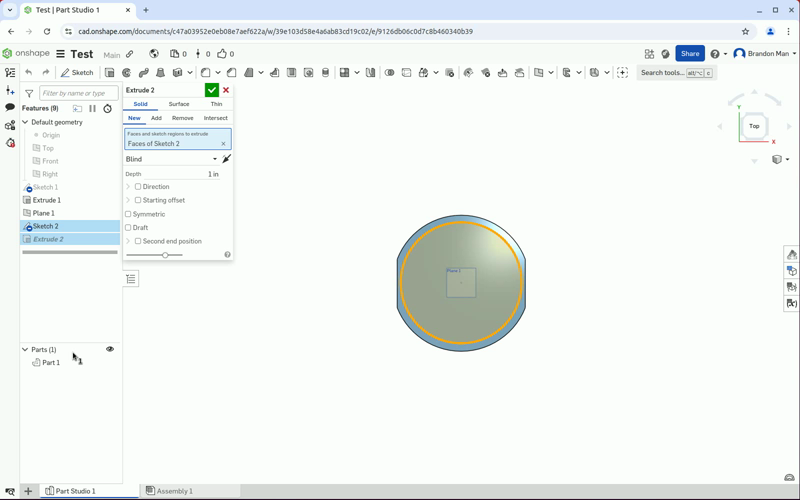
mouse_move(143, 106)
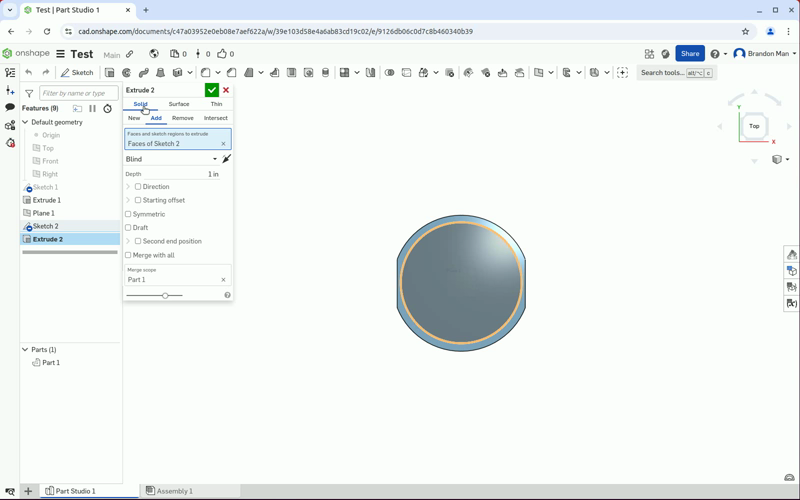
click(143, 106)
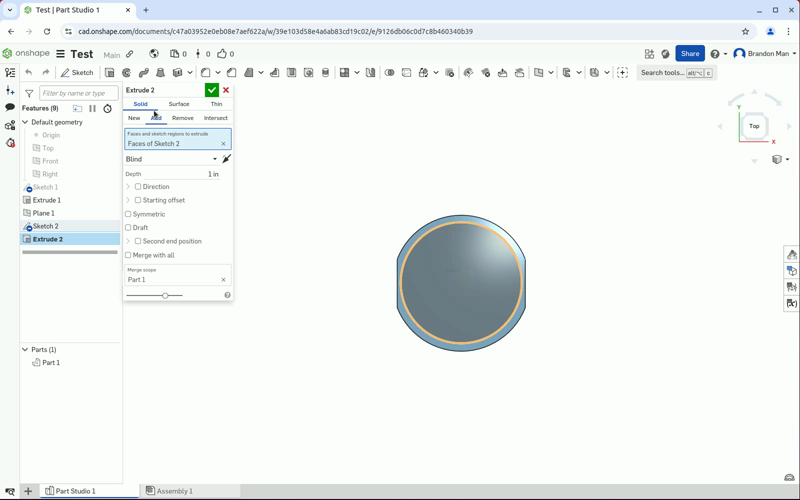
mouse_move(186, 120)
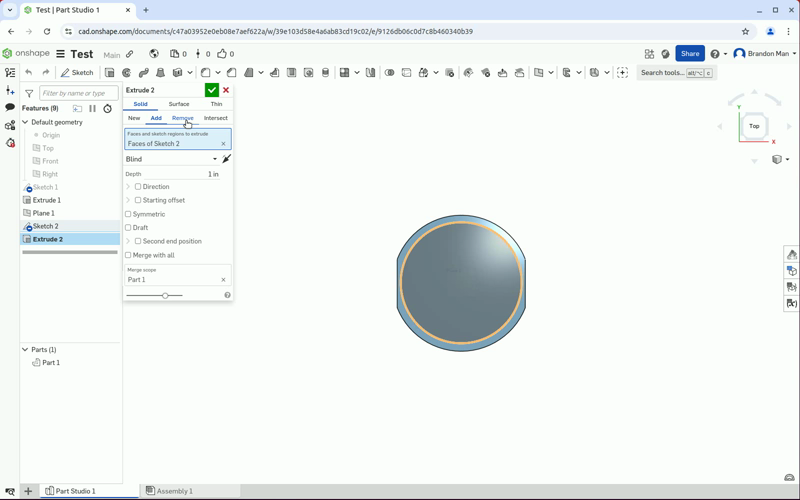
click(186, 120)
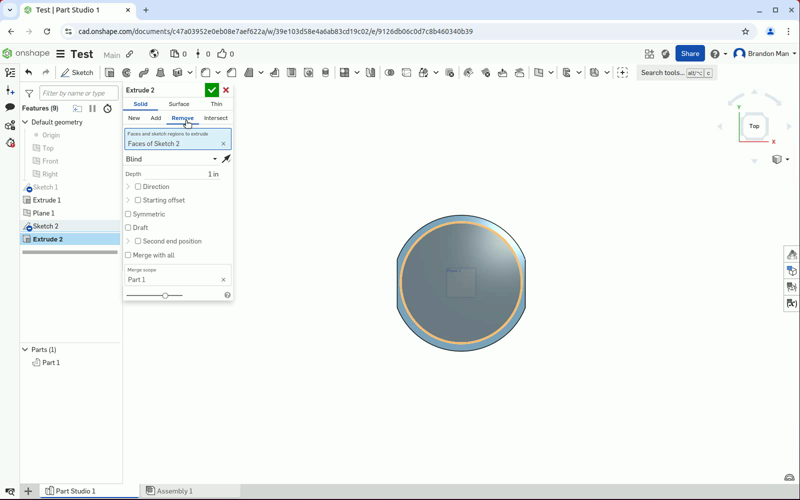
key(tab, 4)
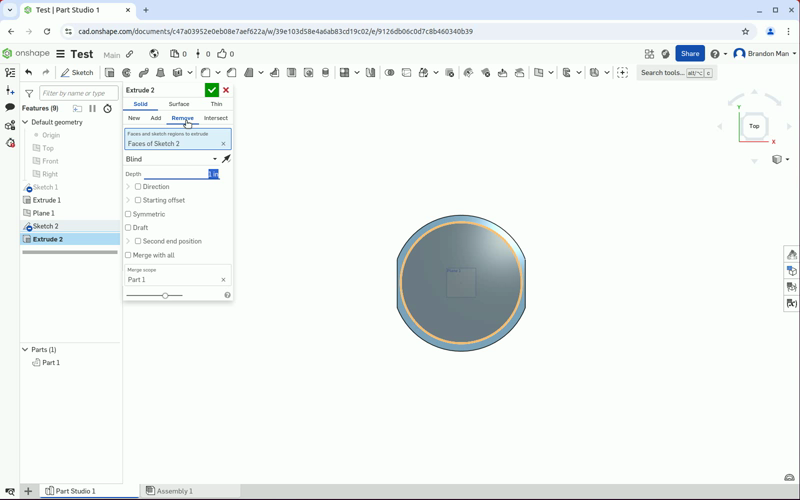
text(15.887)
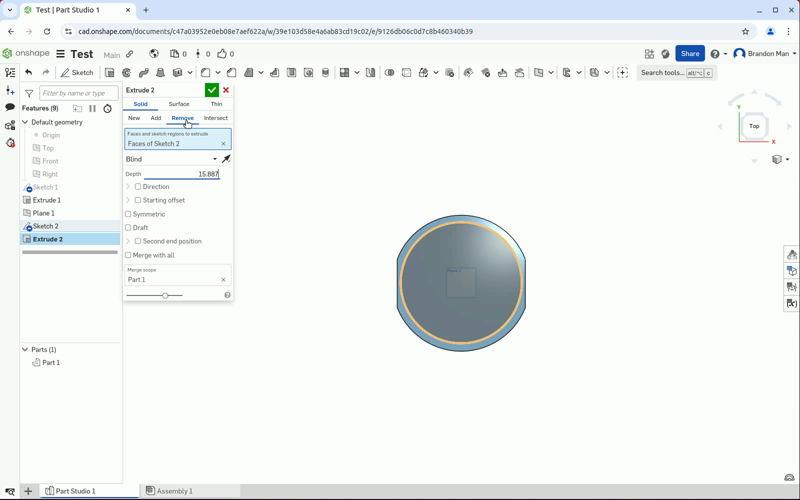
key(tab, 6)
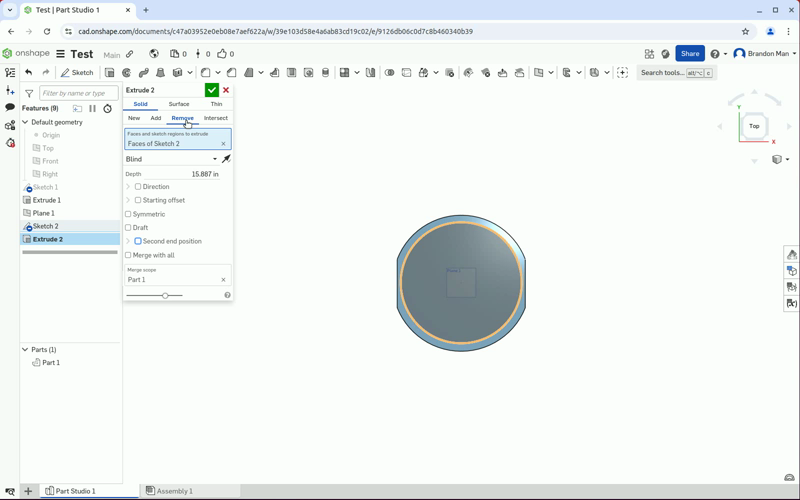
key(space)
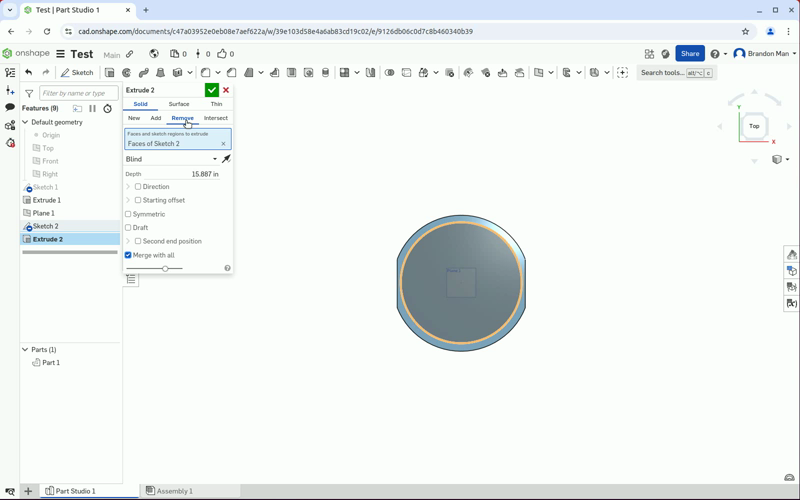
key(enter)
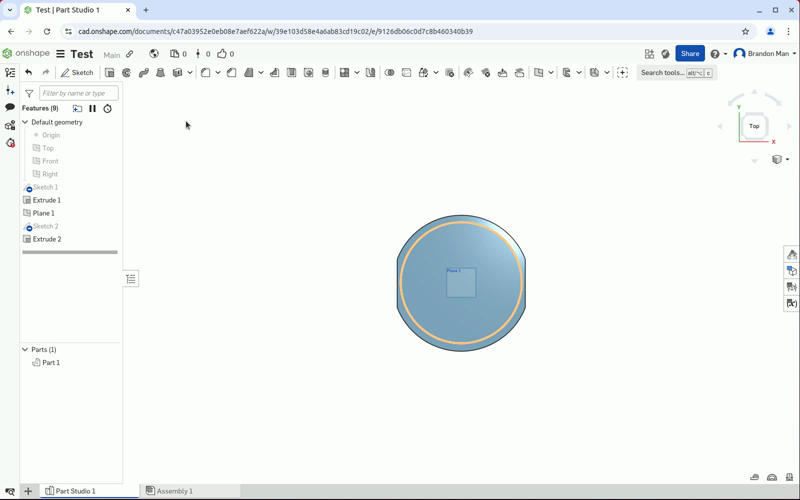
key(shift+h)
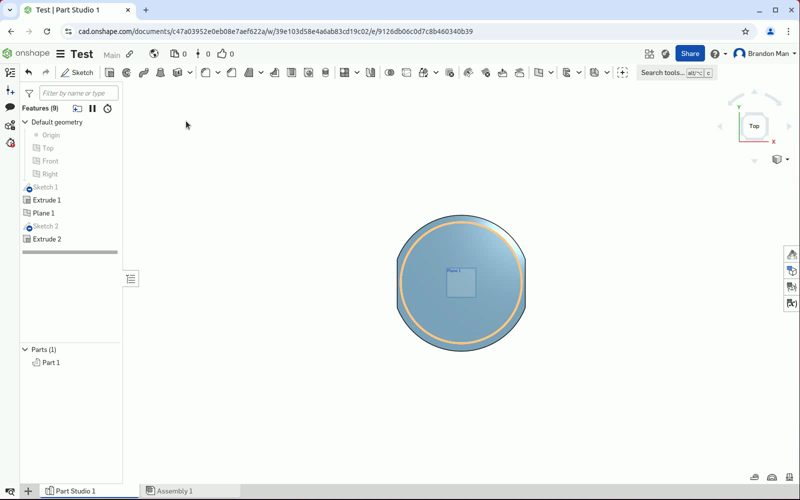
key(shift+h)
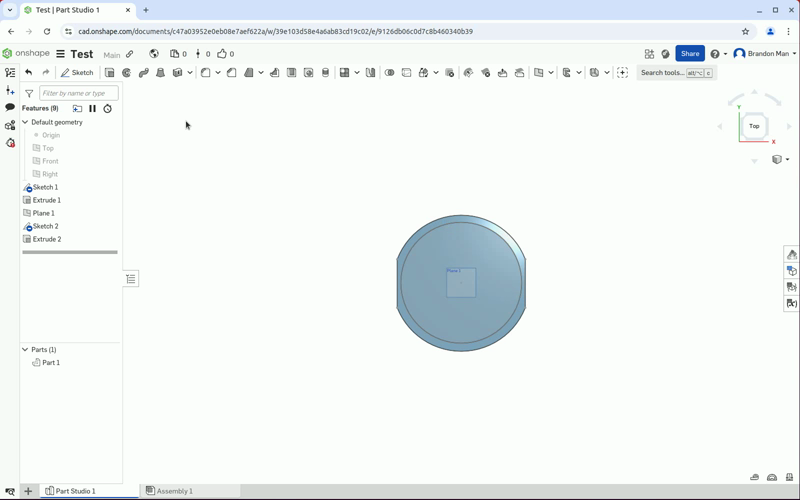
key(shift+7)
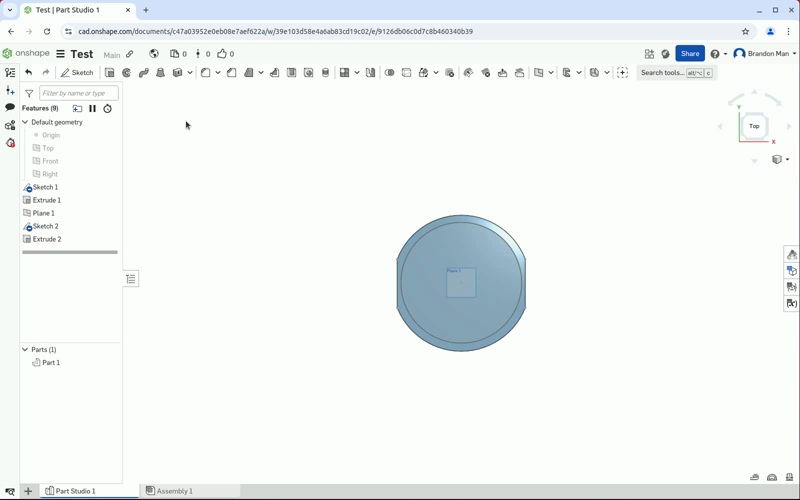
key(up, 3)
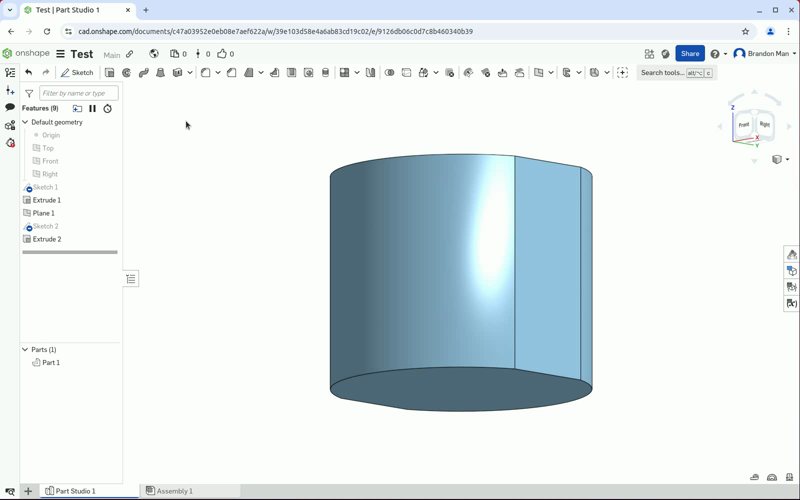
key(left, 3)
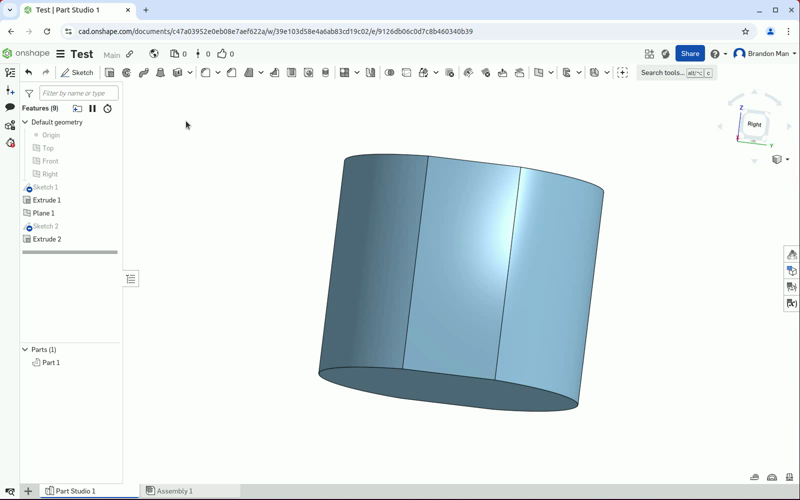
key(right, 3)
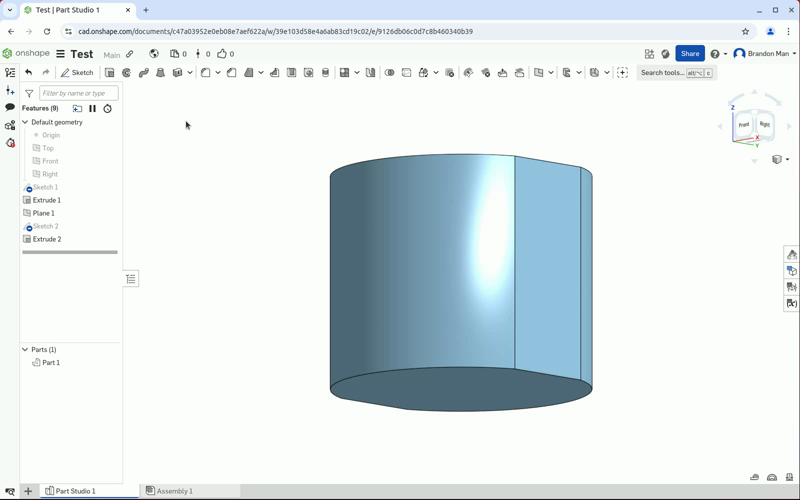
key(down, 3)
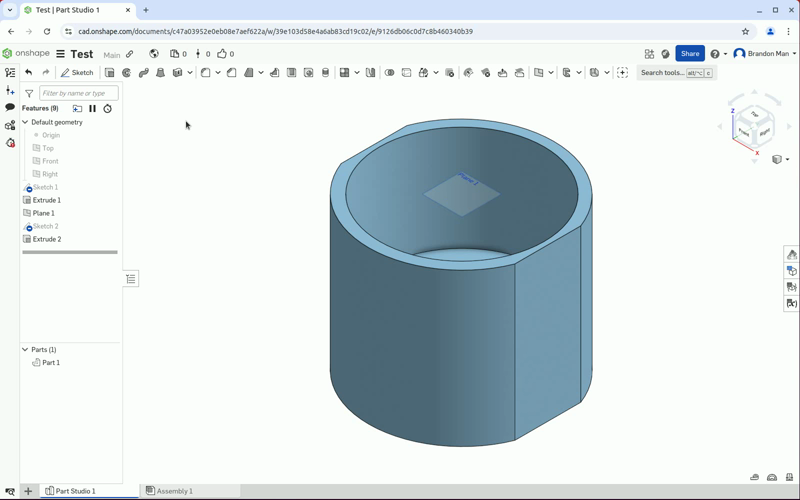
mouse_move(73, 189)
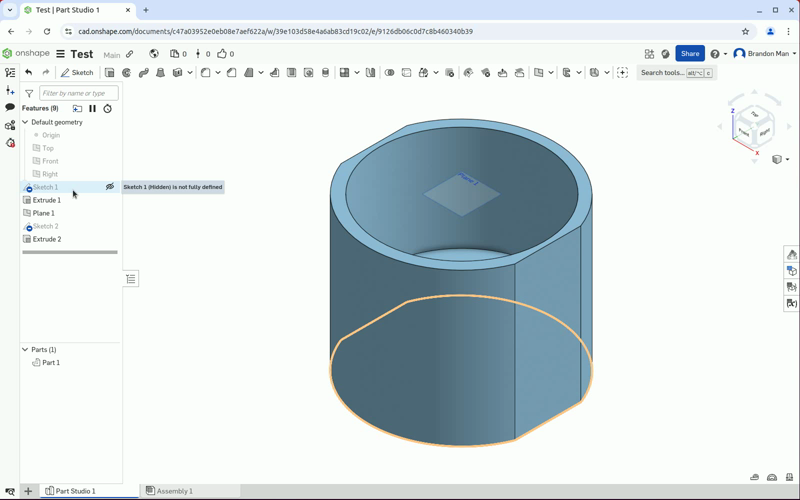
click(73, 189)